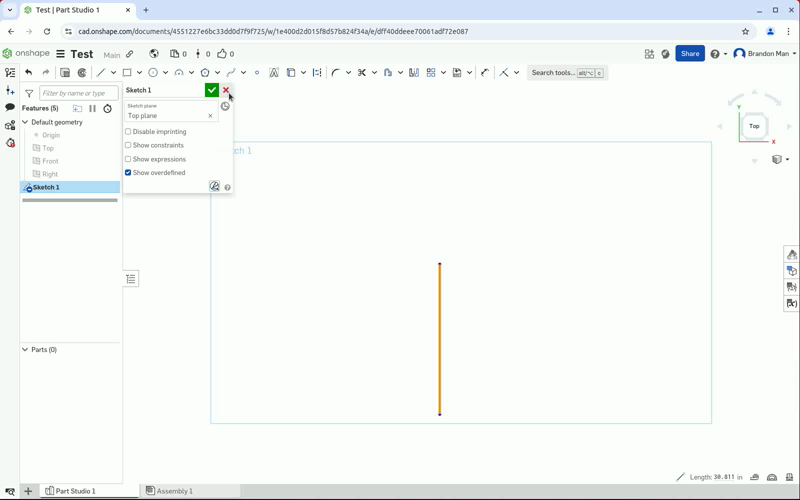
key(shift+h)
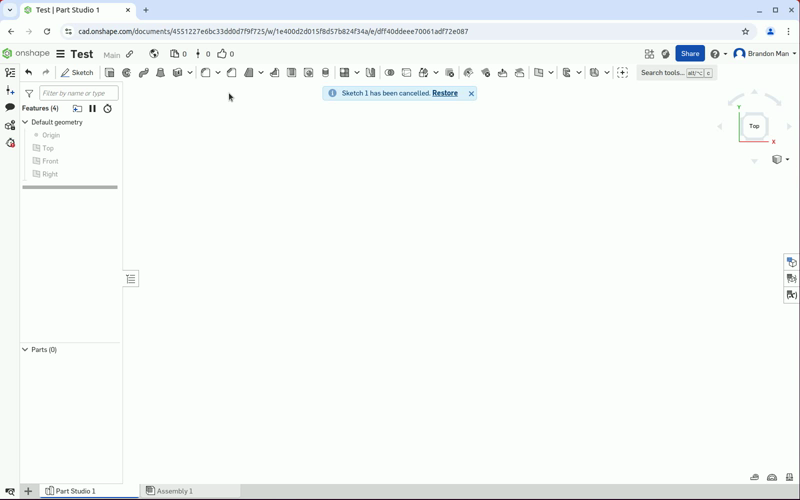
mouse_move(73, 352)
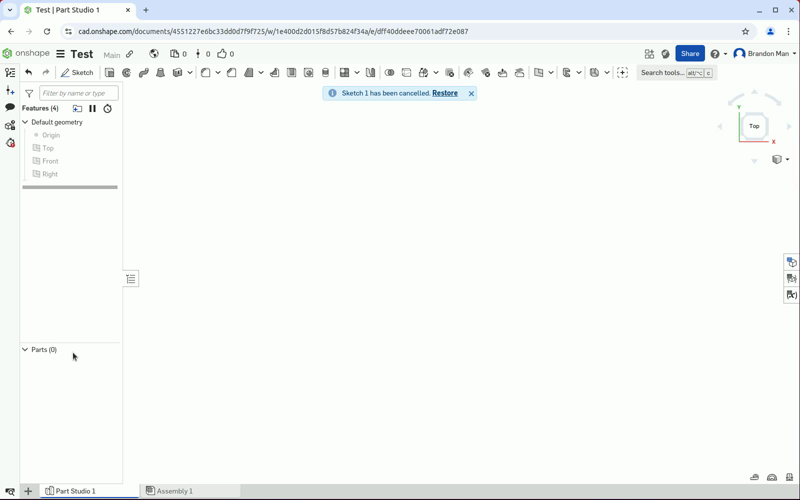
key(y)
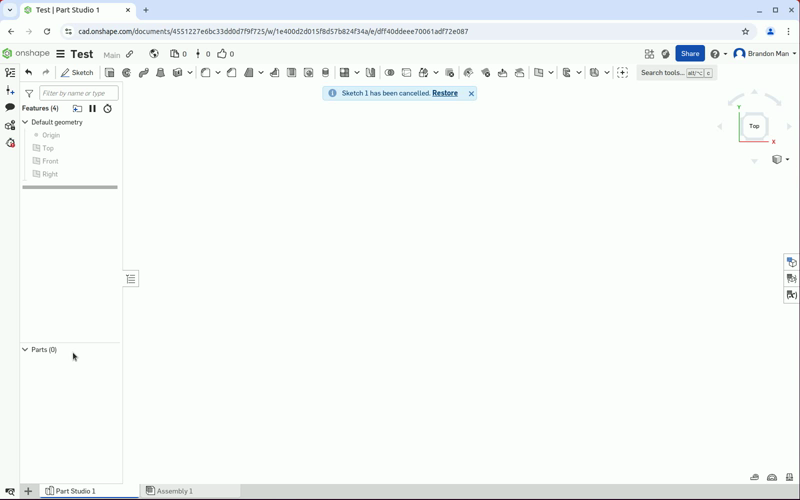
key(shift+p)
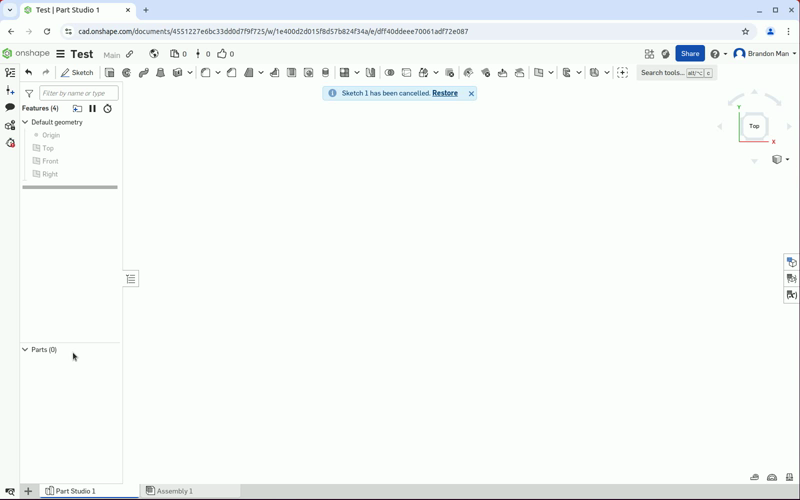
key(space)
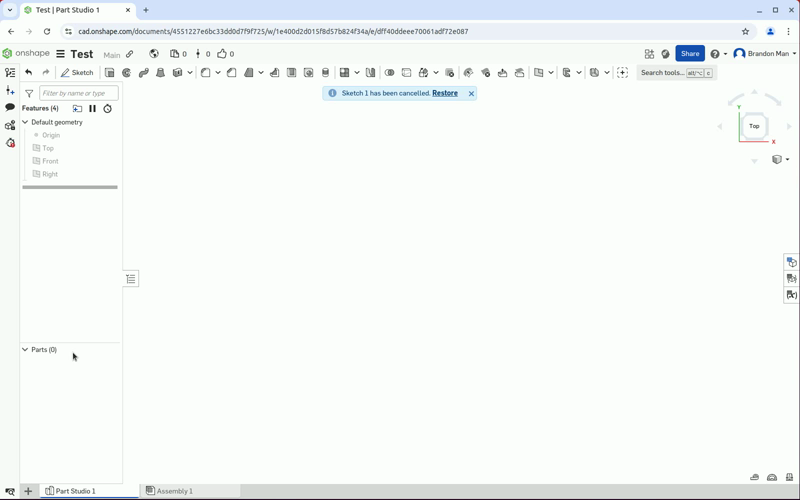
key_down(shift)
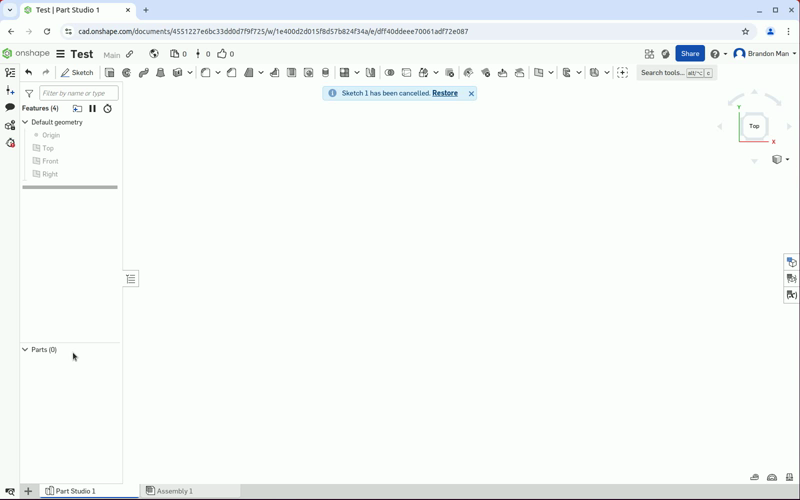
key(up)
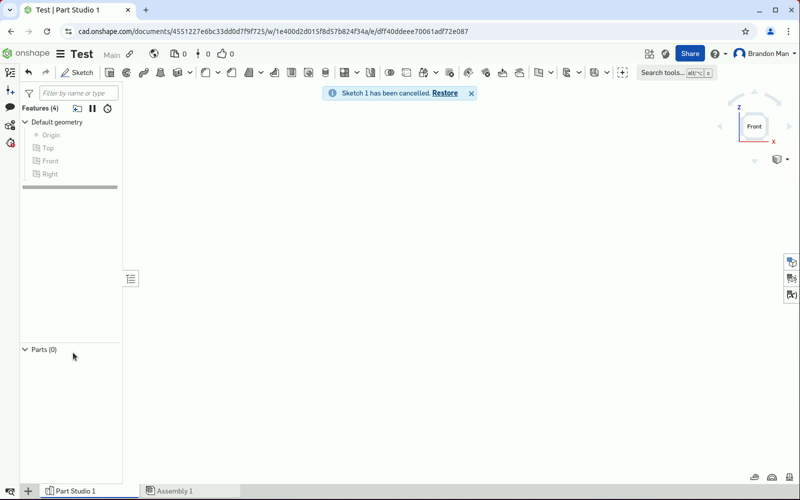
key_up(shift)
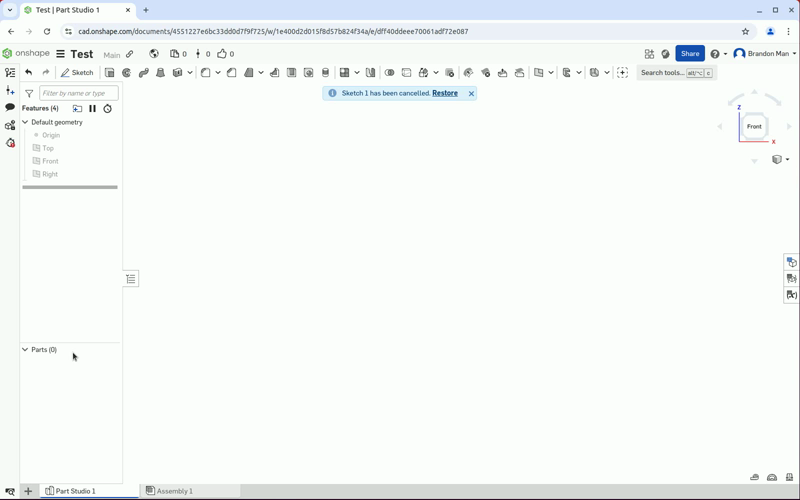
mouse_move(73, 352)
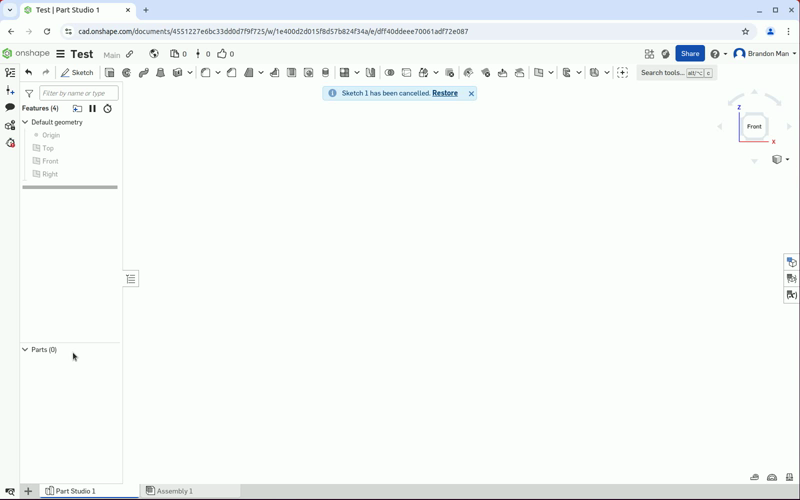
key(shift+y)
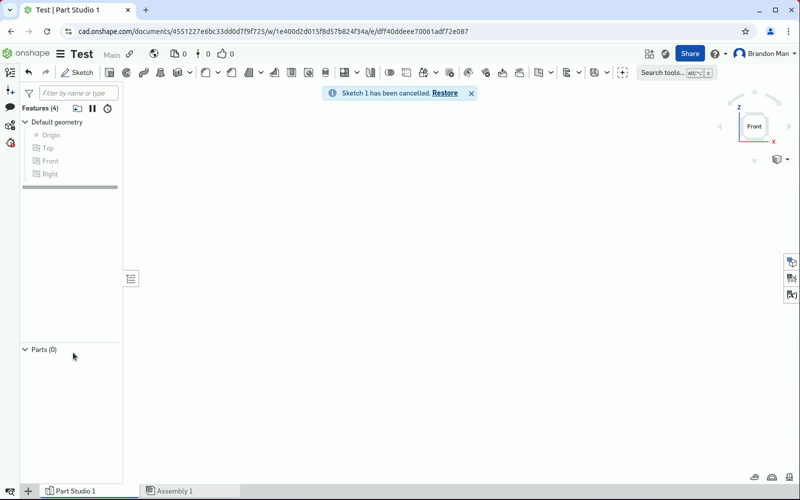
key(shift+s)
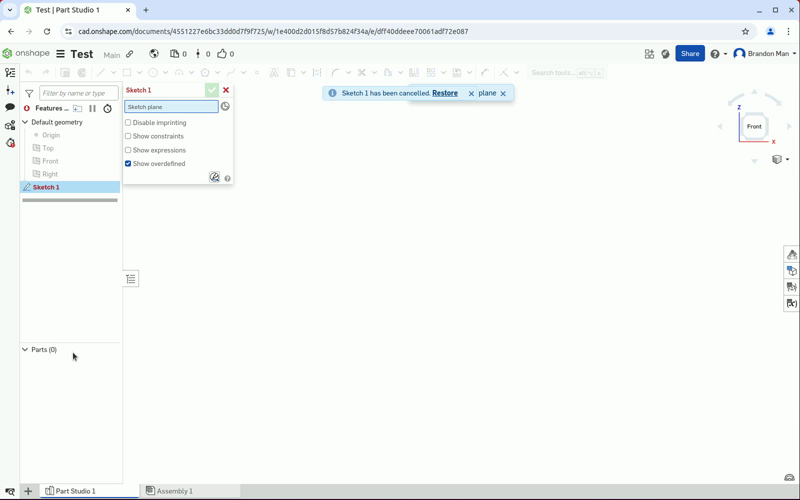
mouse_move(73, 163)
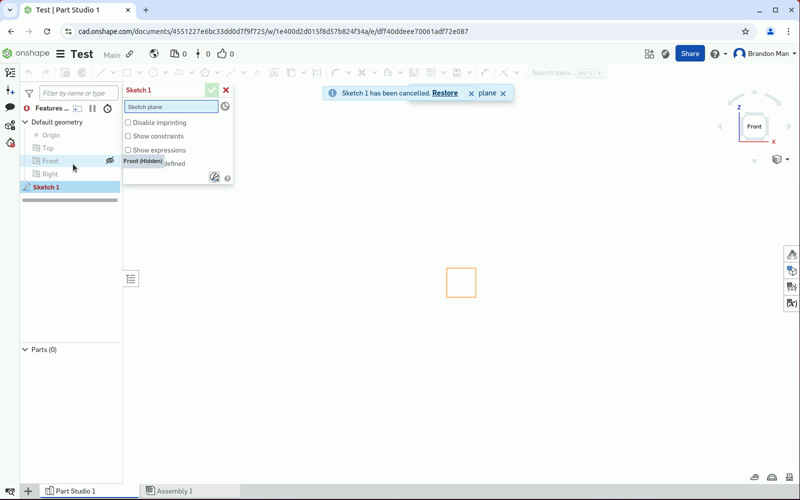
click(73, 163)
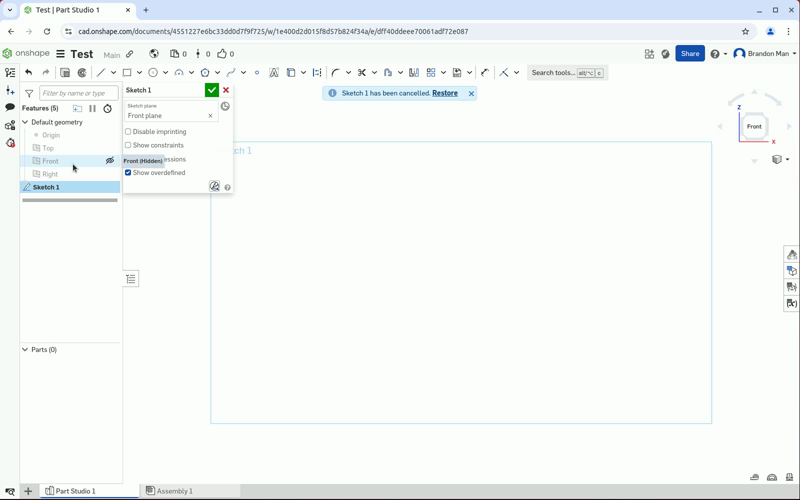
mouse_move(73, 352)
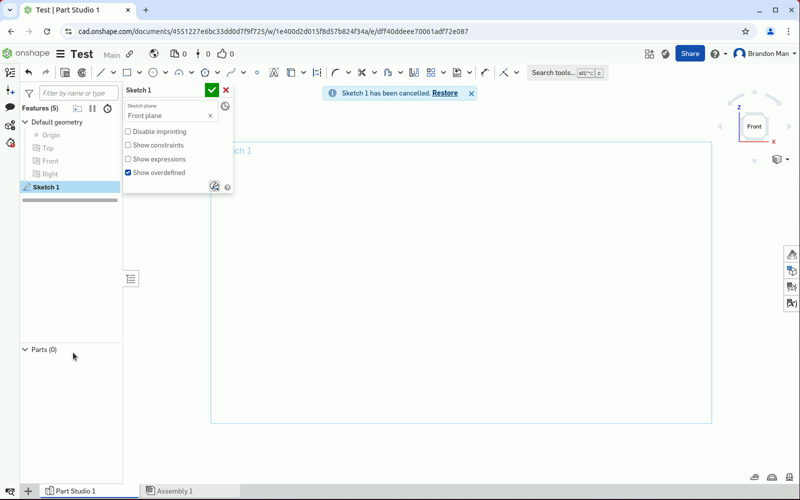
key(y)
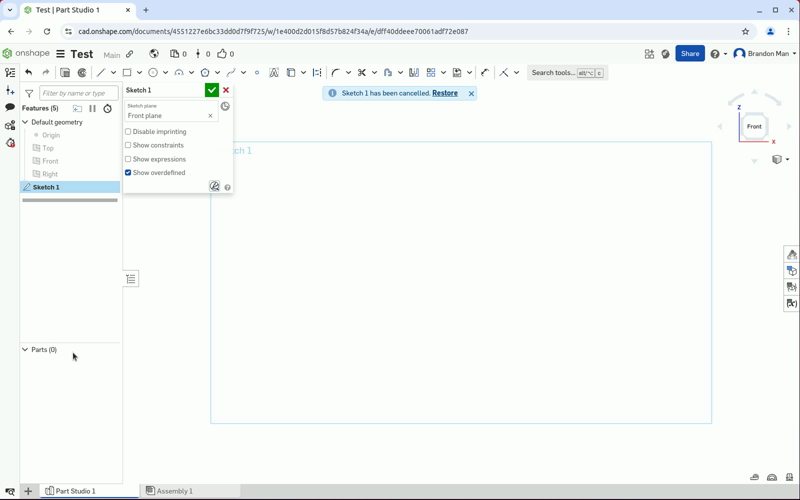
key(l)
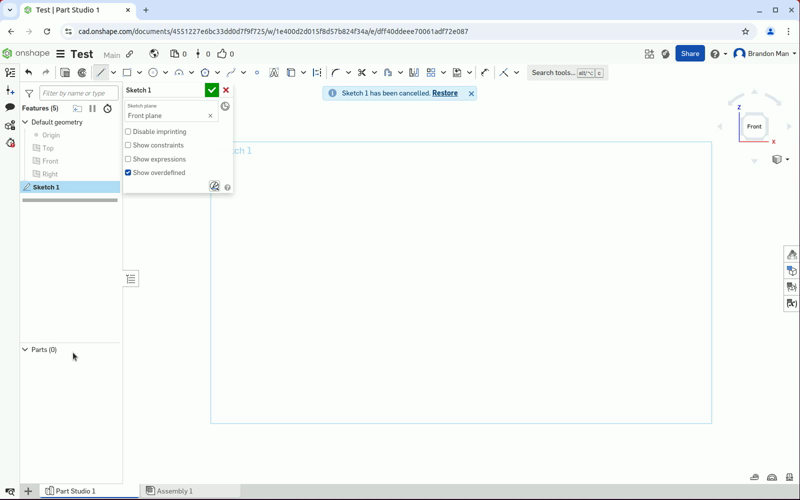
key_down(shift)
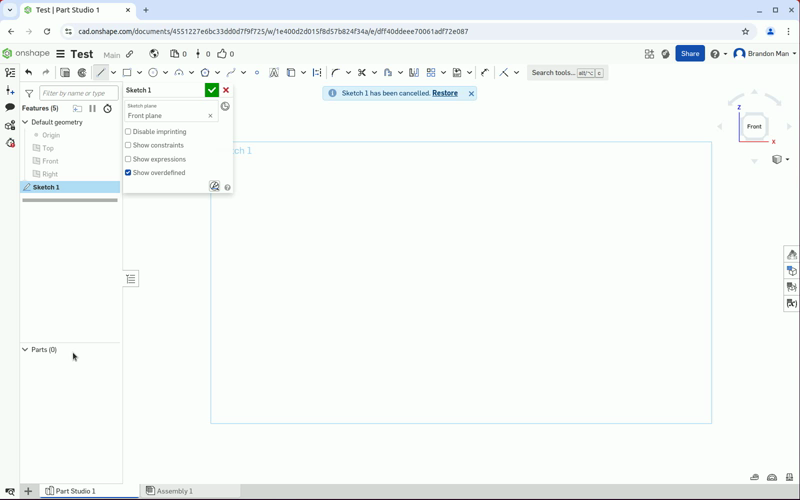
mouse_move(460, 282)
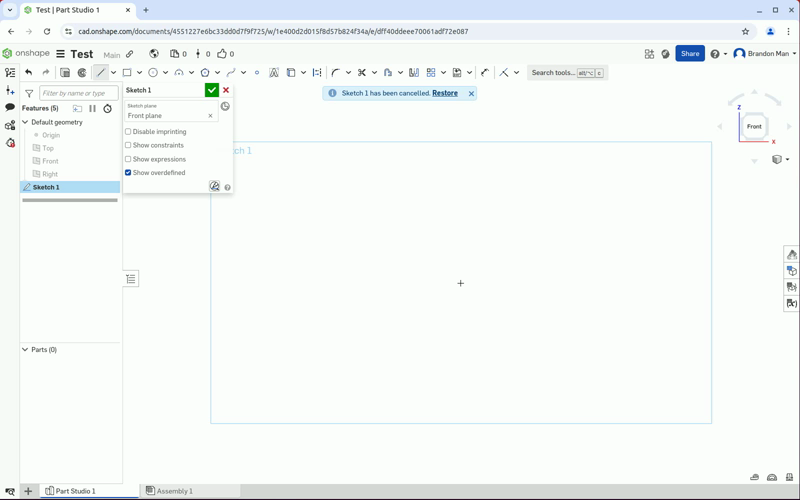
click(460, 282)
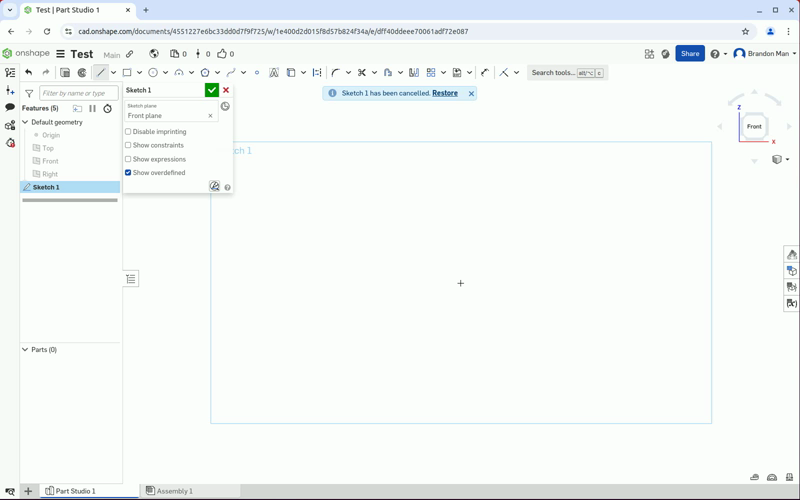
key_up(shift)
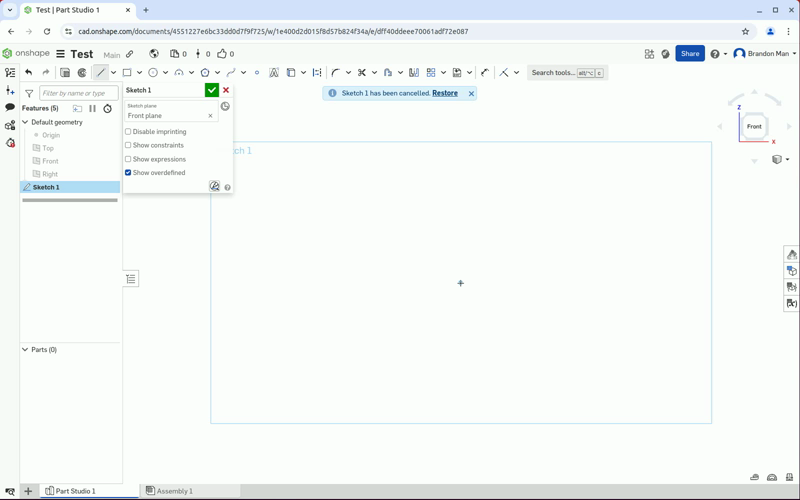
key_down(shift)
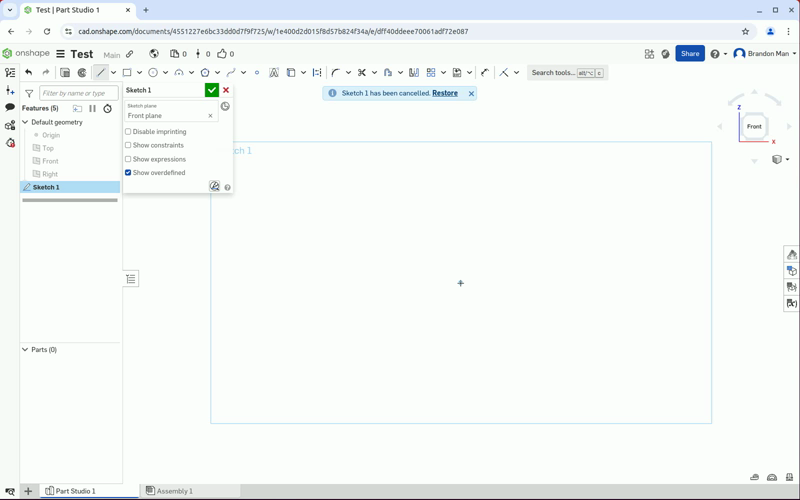
mouse_move(573, 282)
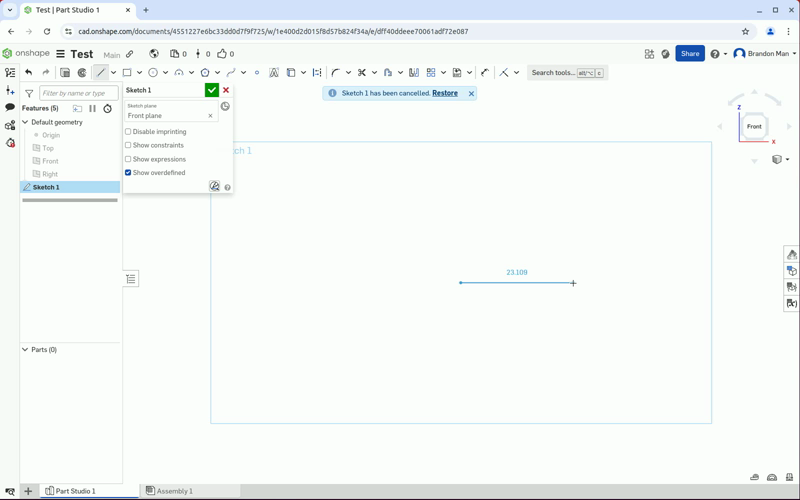
click(573, 282)
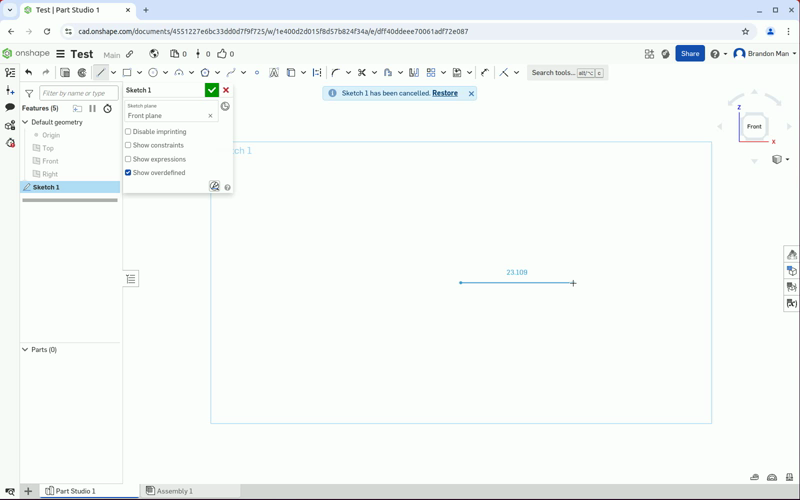
key_up(shift)
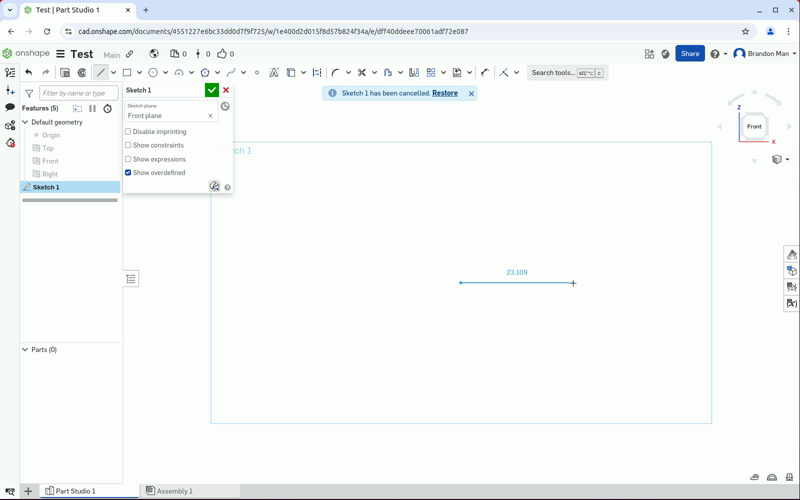
key_down(shift)
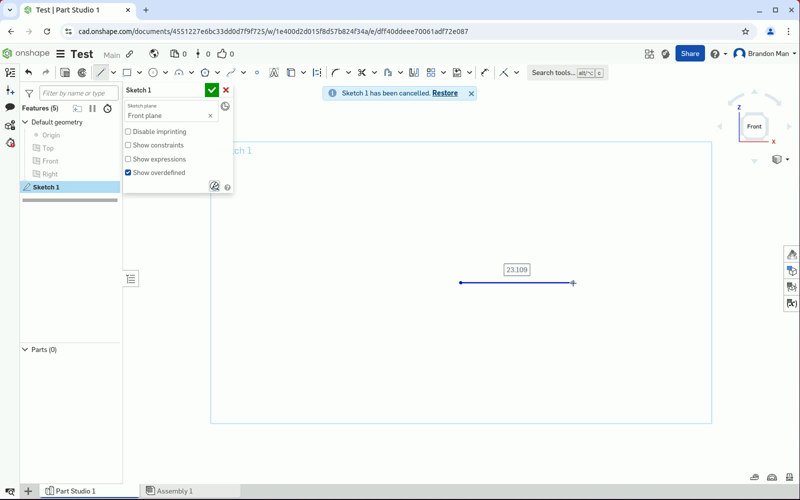
mouse_move(573, 208)
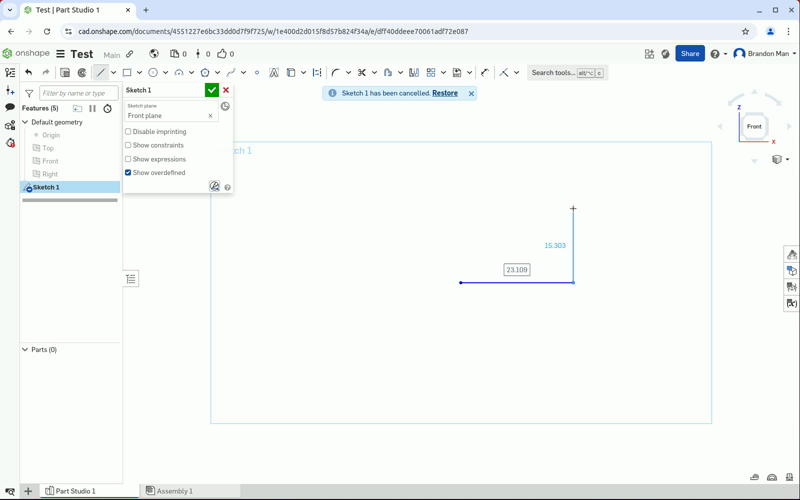
click(573, 208)
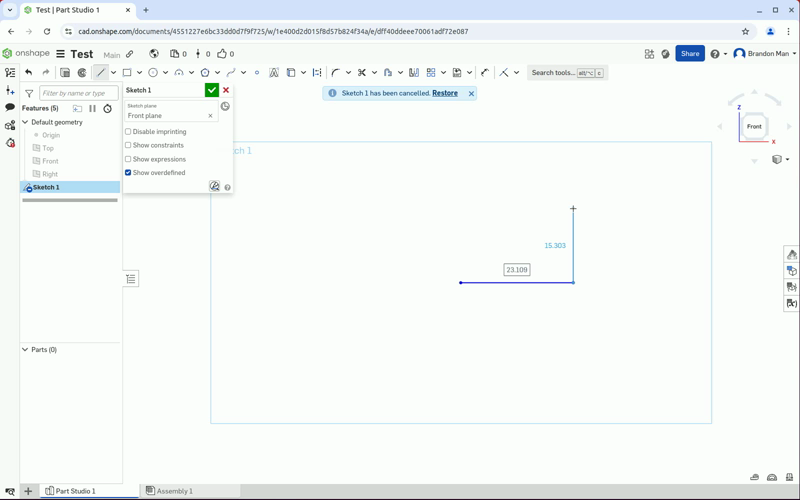
key_up(shift)
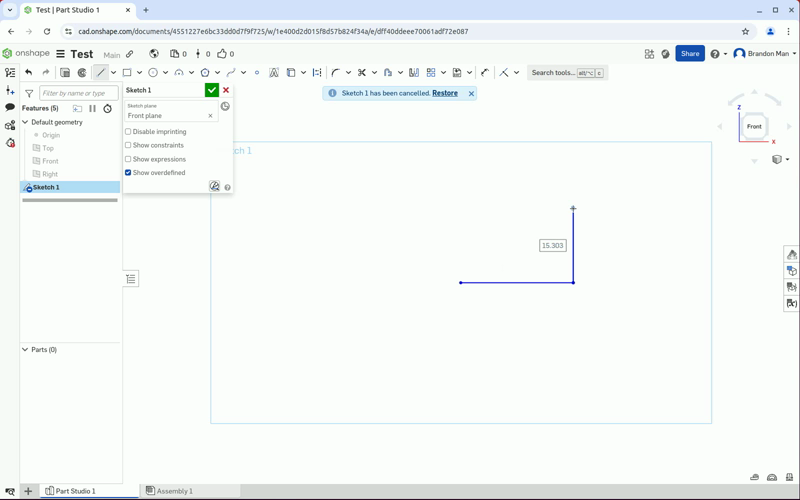
key_down(shift)
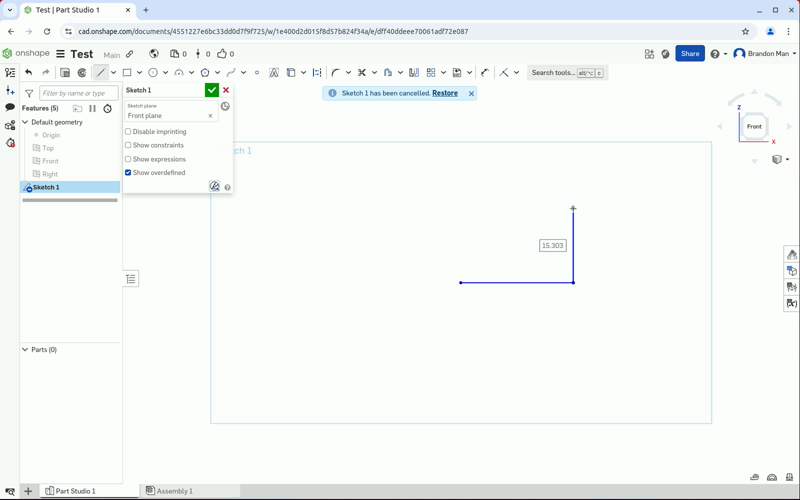
mouse_move(460, 208)
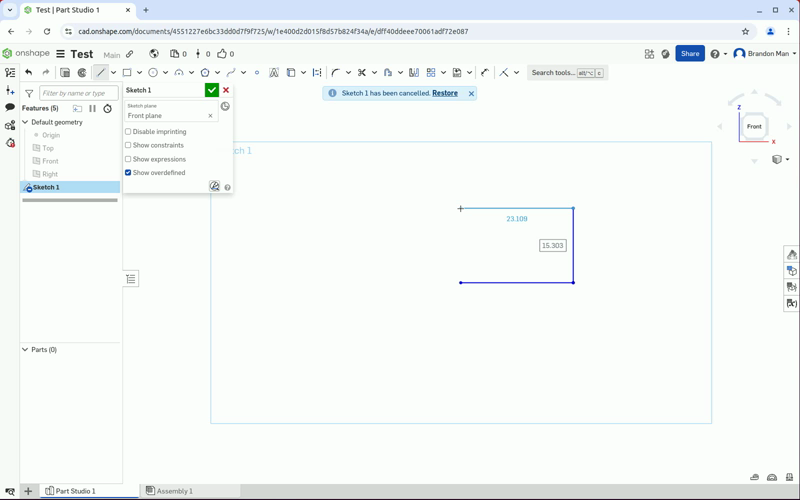
click(460, 208)
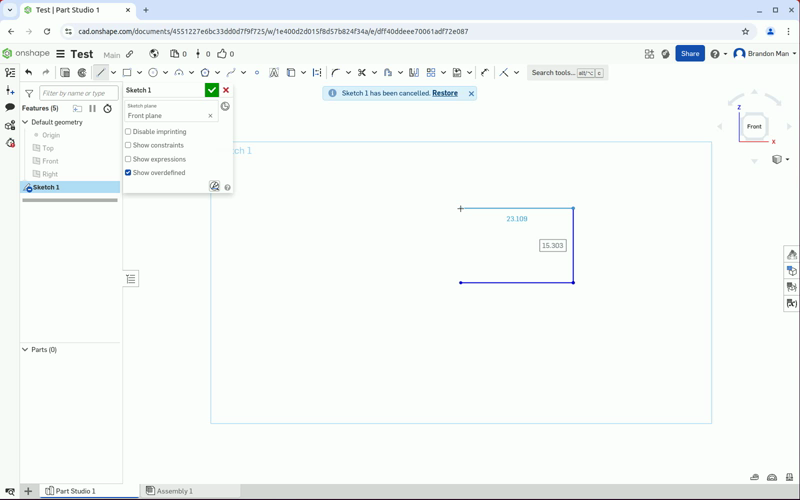
key_up(shift)
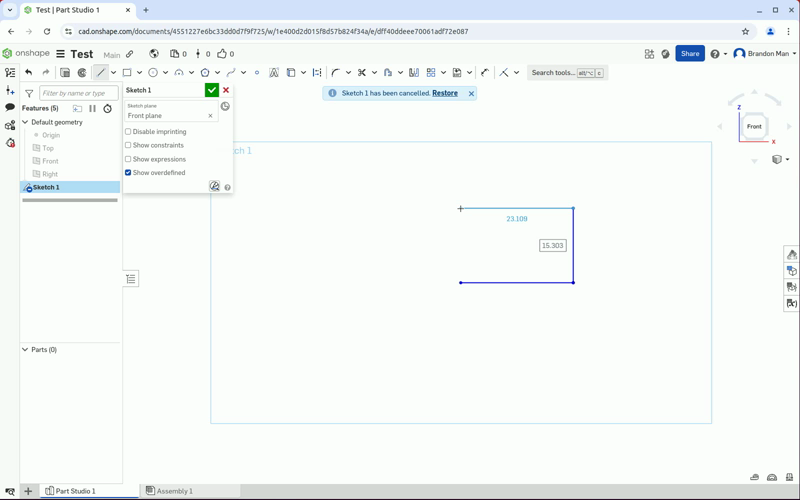
key_down(shift)
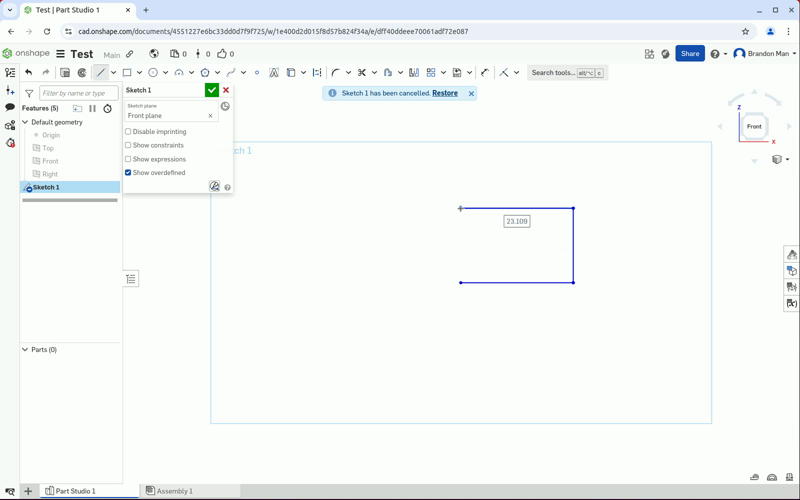
mouse_move(460, 282)
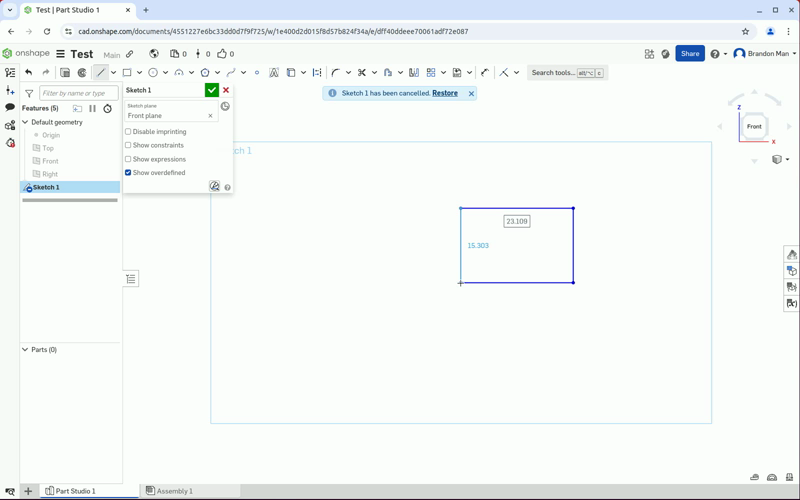
key_up(shift)
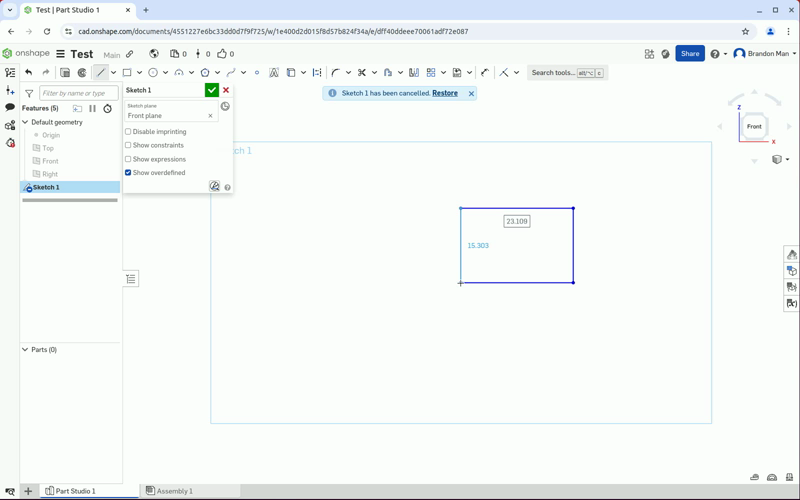
click(460, 282)
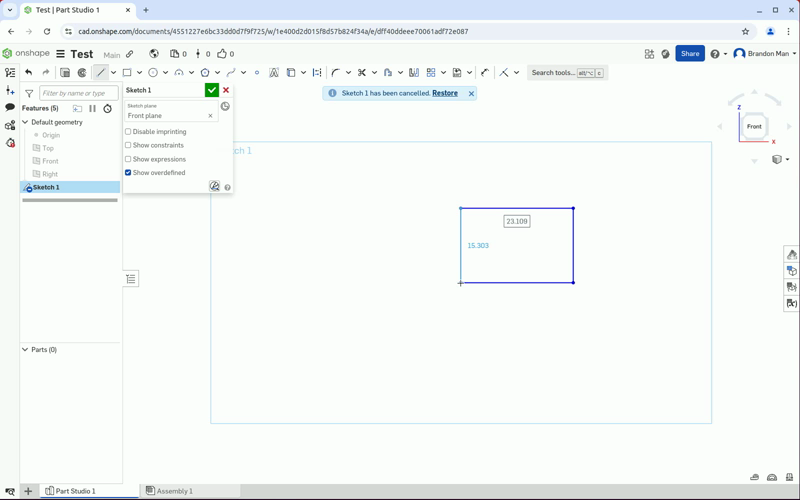
key(esc)
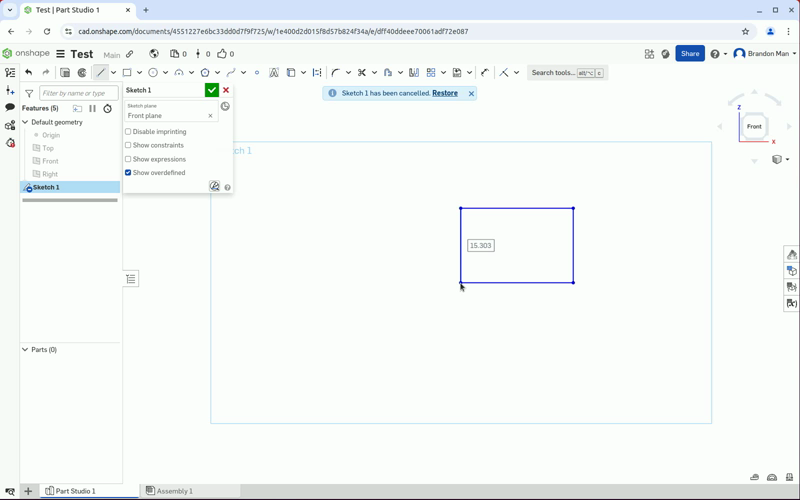
mouse_move(503, 264)
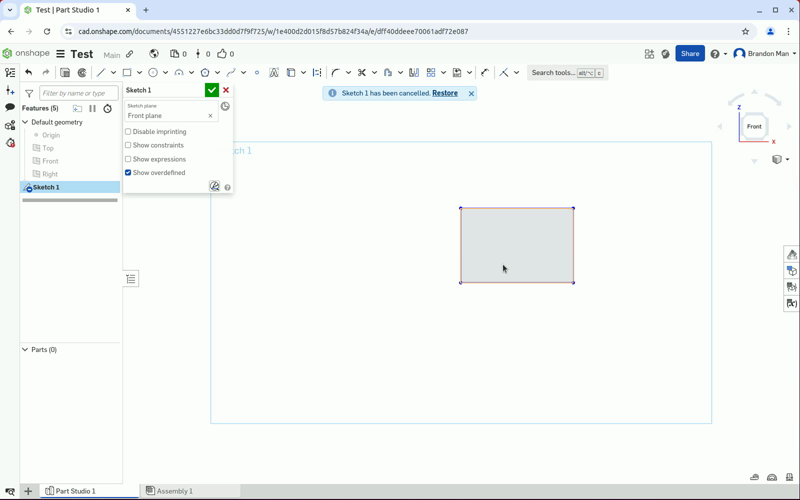
click(503, 264)
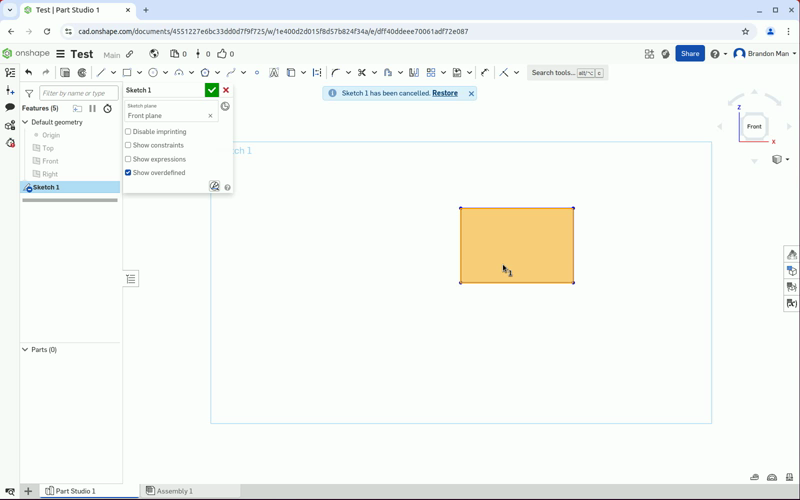
mouse_move(73, 352)
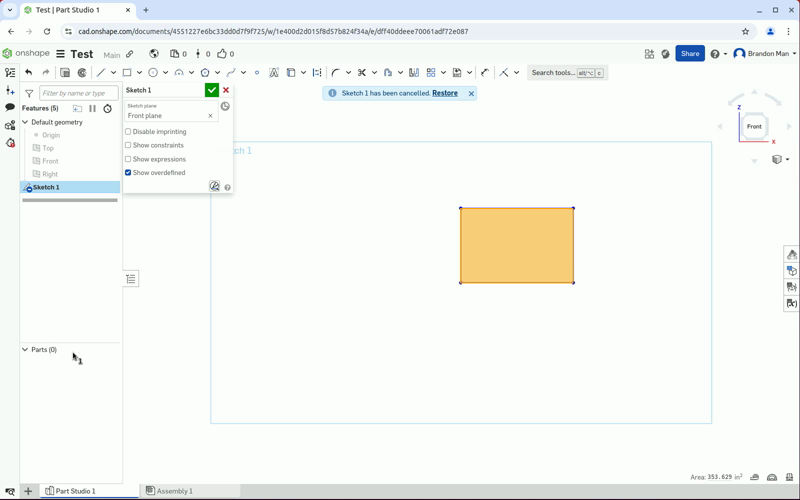
key(shift+y)
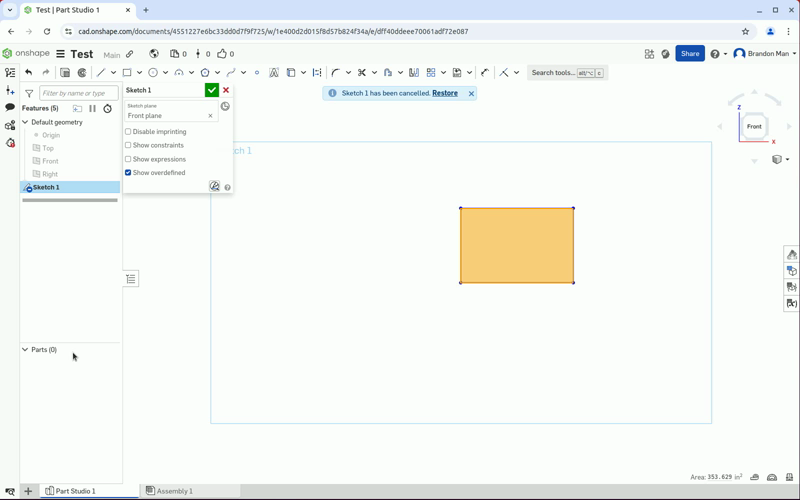
key(shift+e)
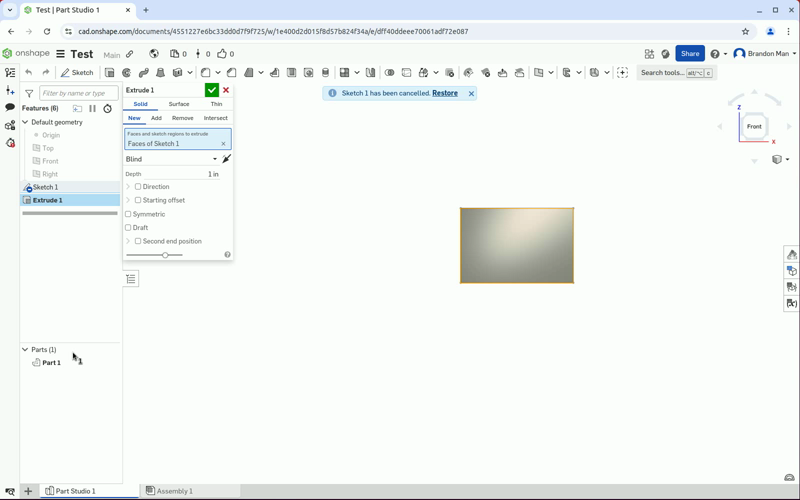
mouse_move(143, 106)
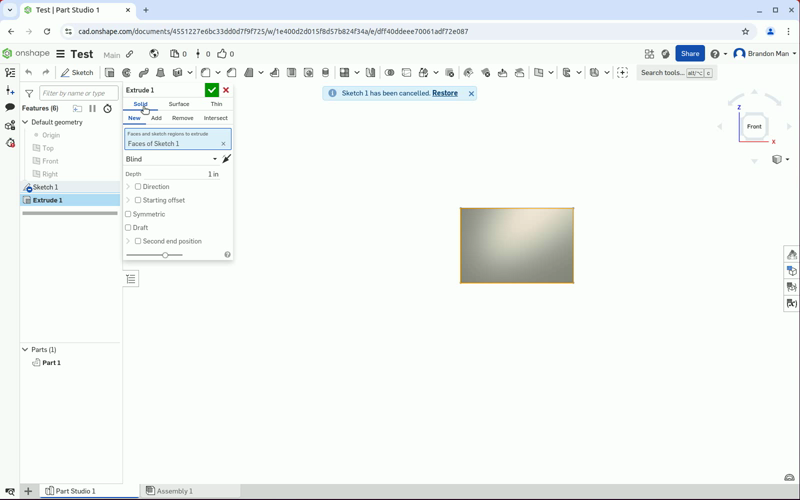
click(143, 106)
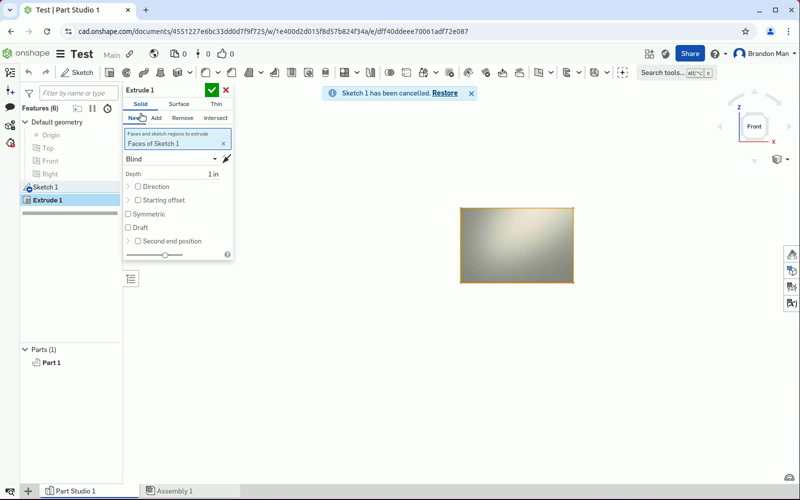
mouse_move(137, 120)
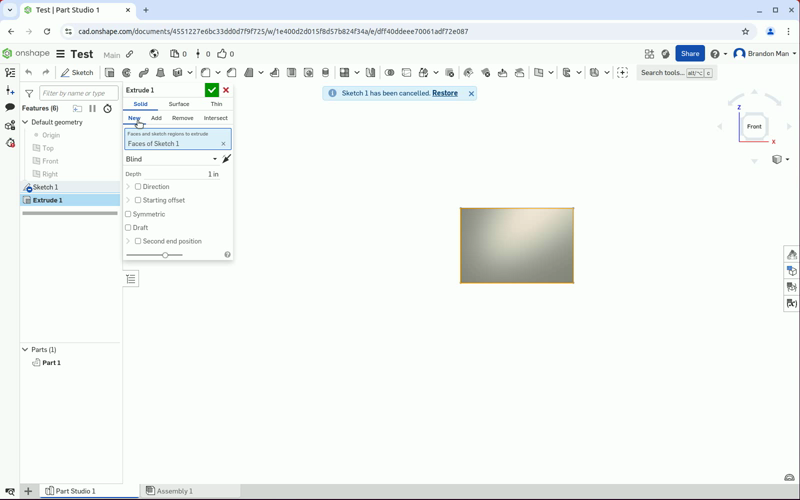
click(137, 120)
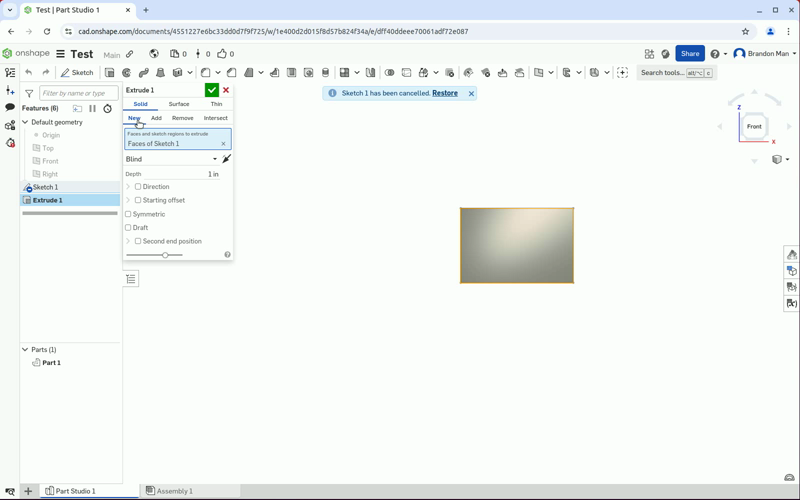
key(tab, 4)
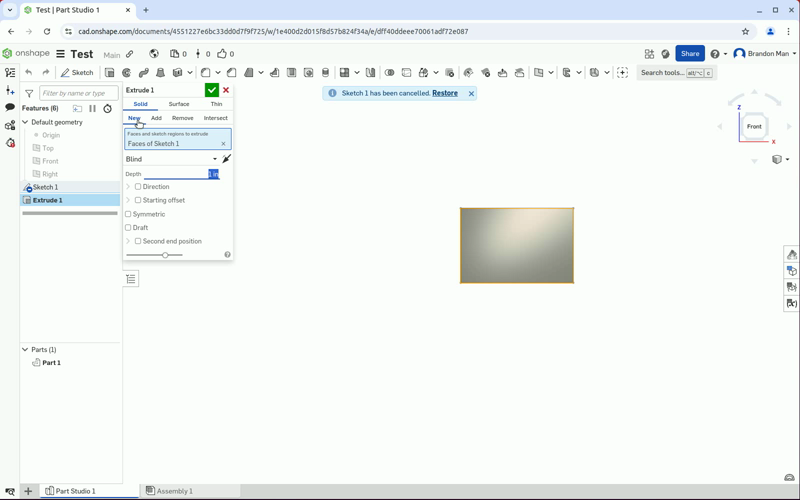
text(15.406)
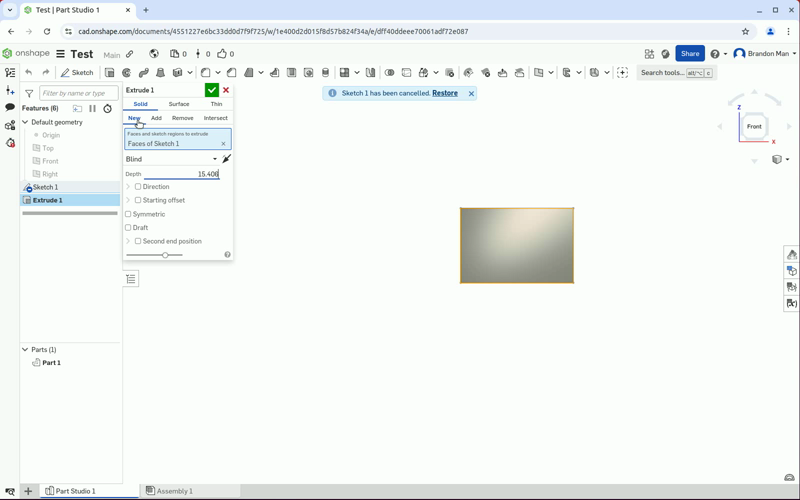
key(tab, 3)
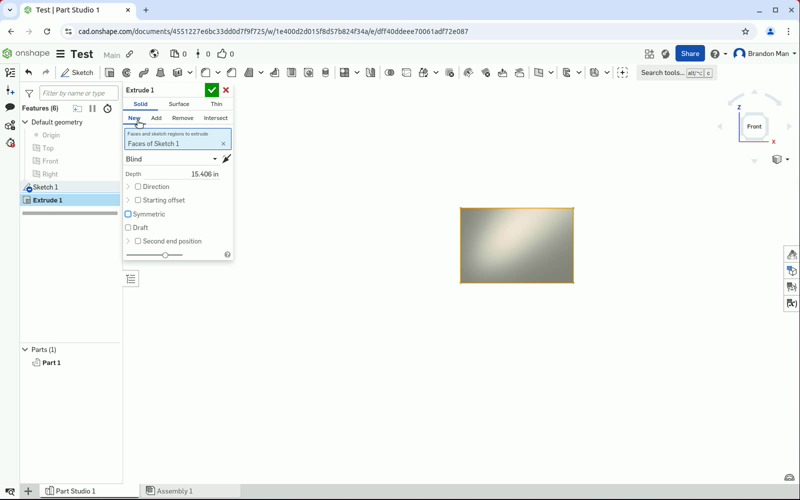
key(space)
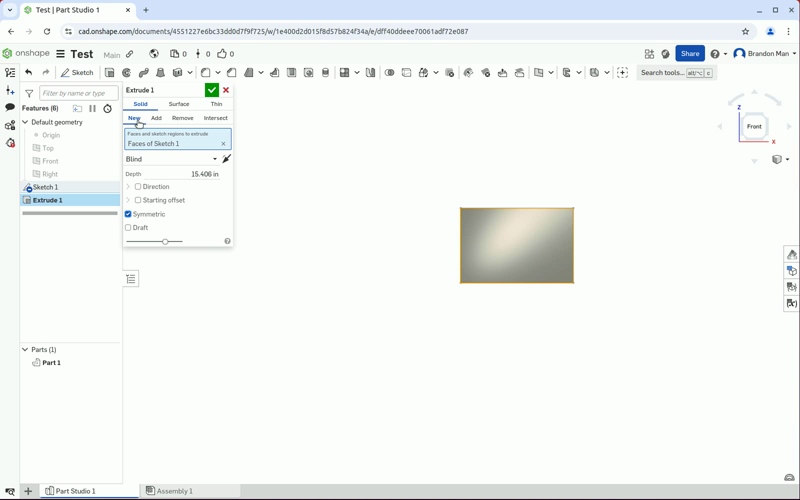
key(enter)
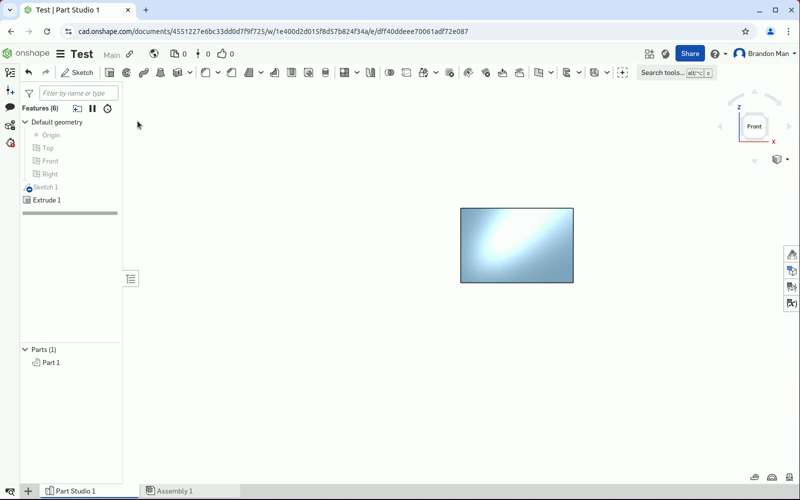
key(shift+h)
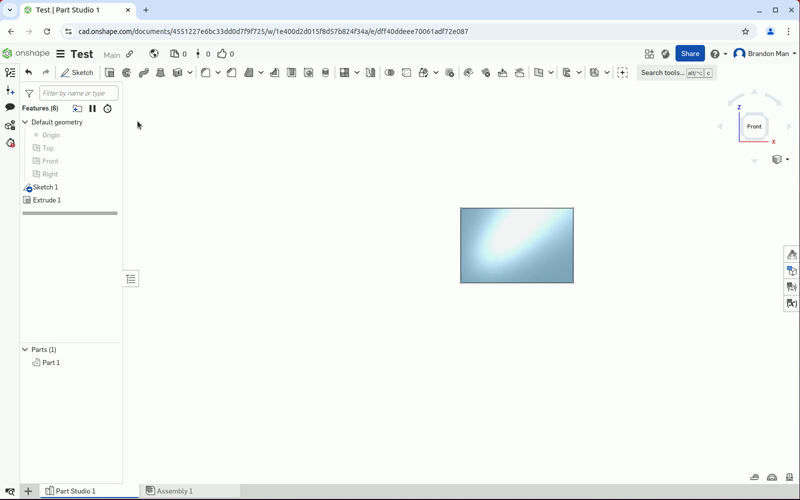
key(shift+h)
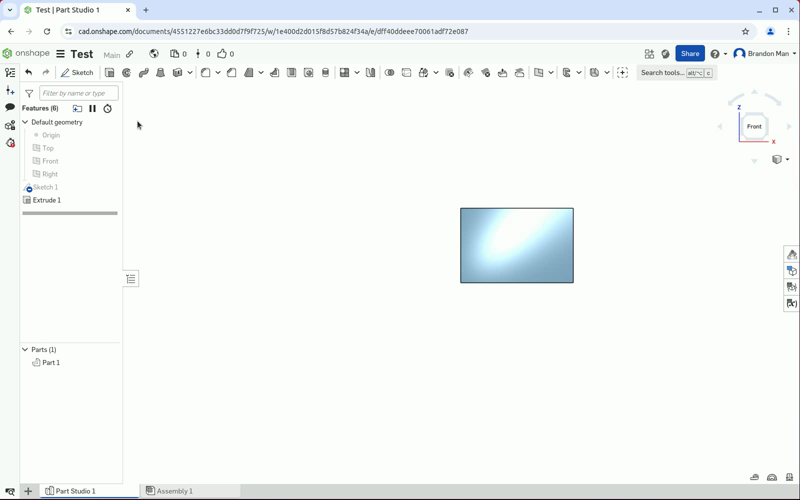
mouse_move(73, 189)
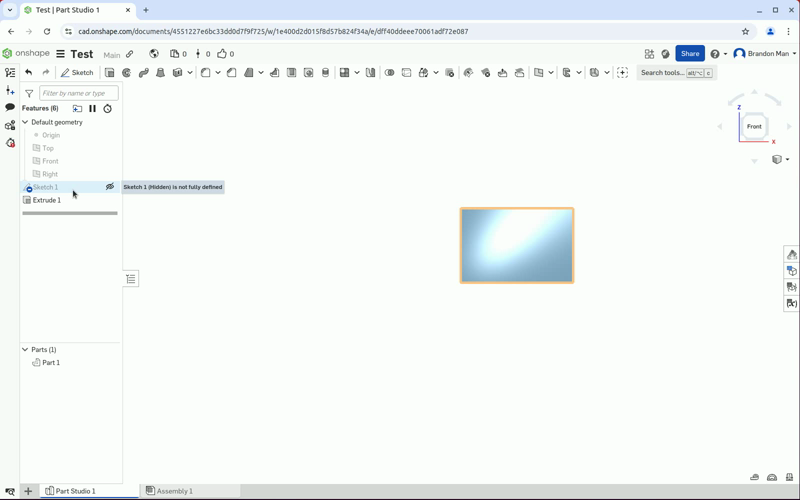
click(73, 189)
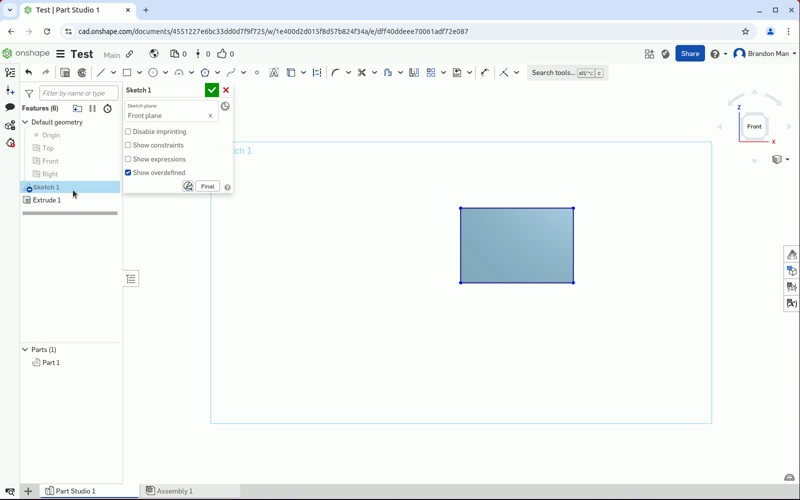
mouse_move(229, 92)
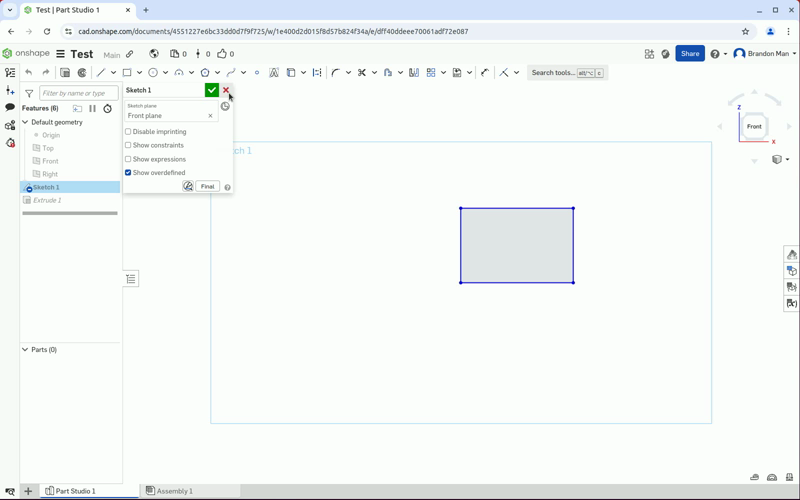
click(229, 92)
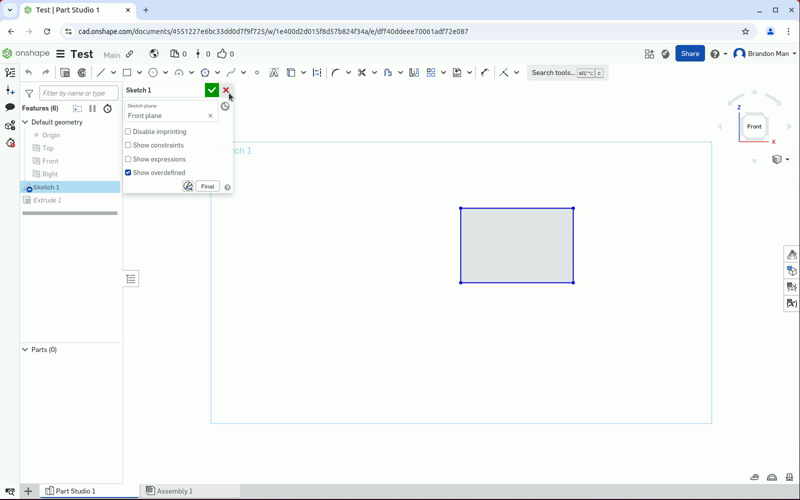
key(shift+s)
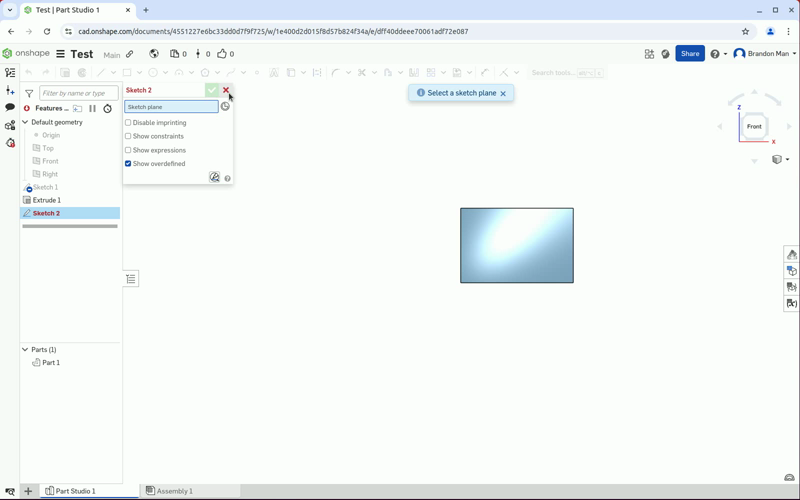
mouse_move(73, 163)
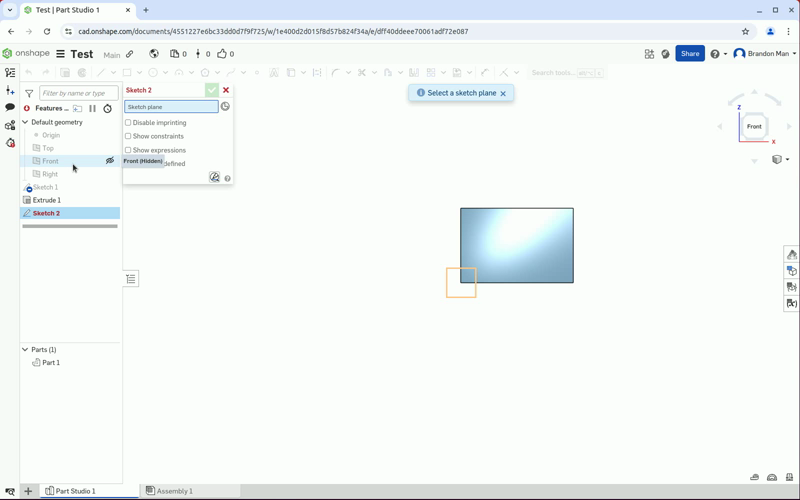
click(73, 163)
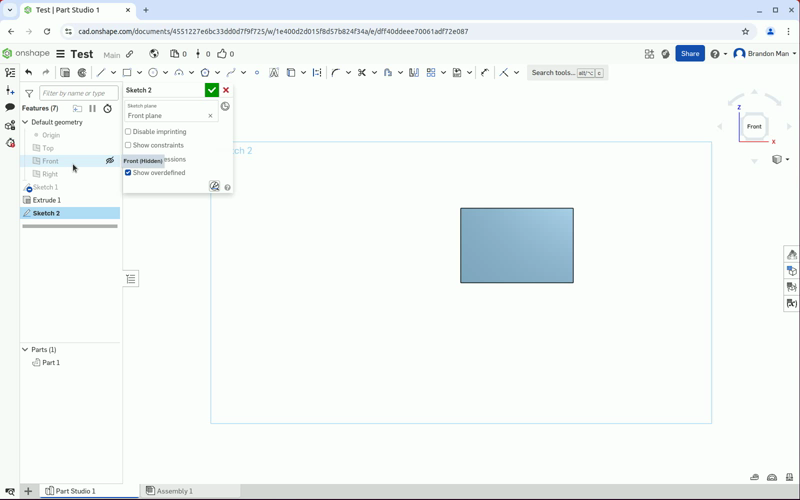
mouse_move(73, 352)
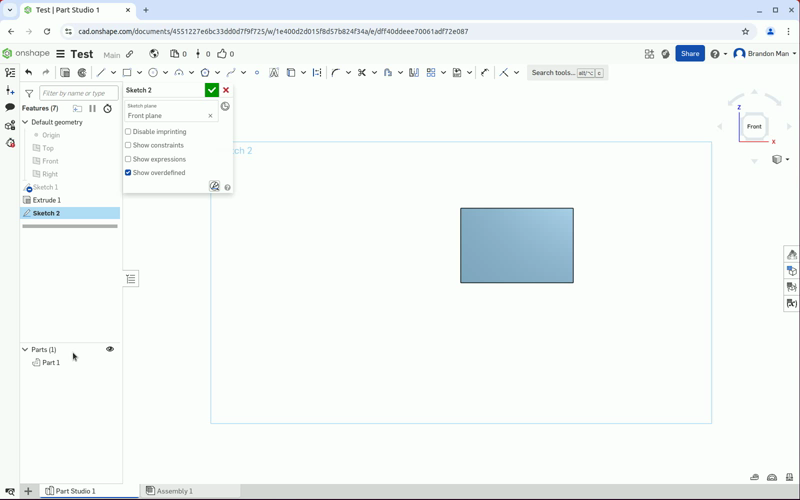
key(y)
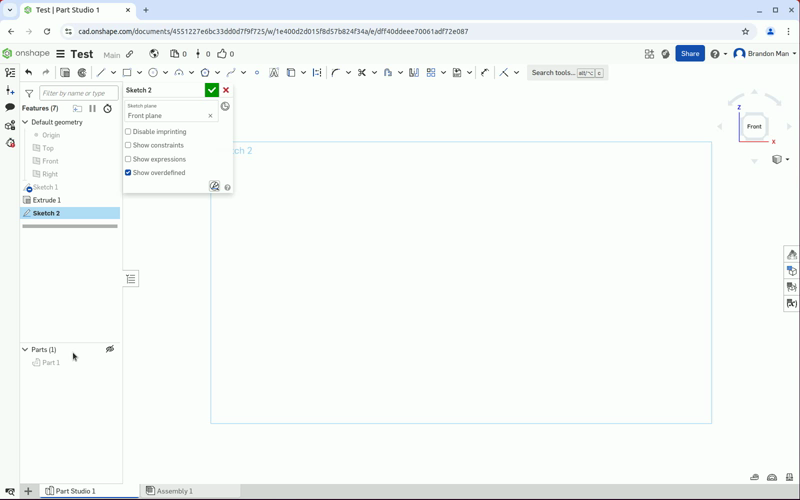
key(l)
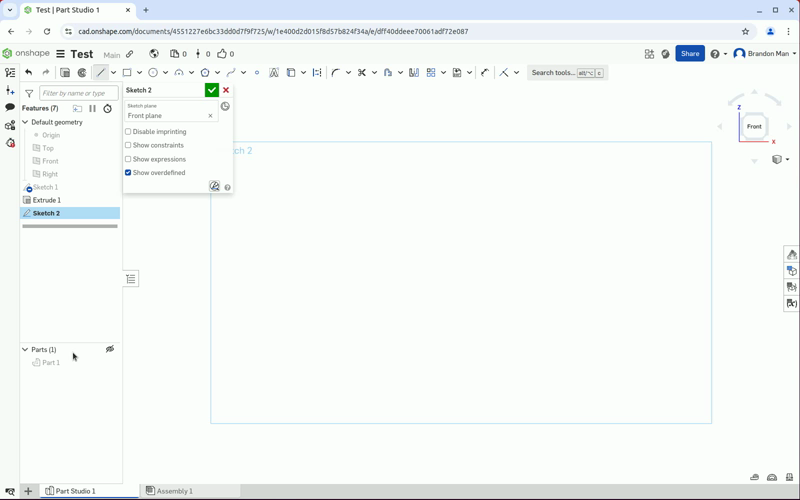
key_down(shift)
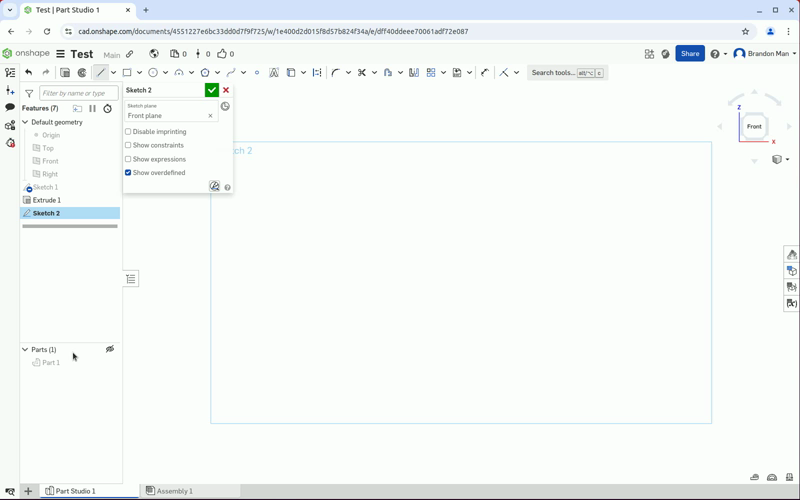
mouse_move(516, 207)
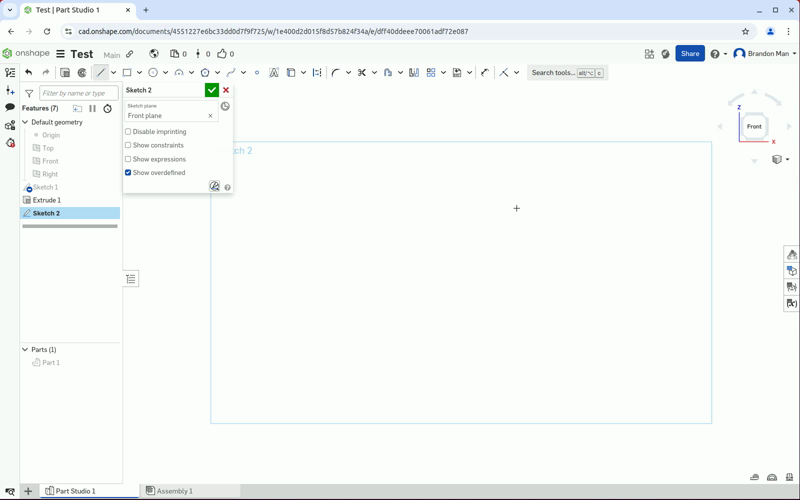
click(516, 207)
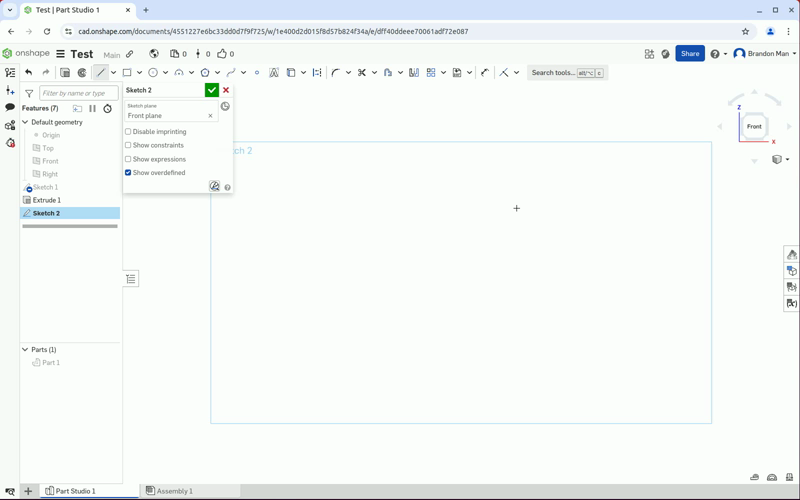
key_up(shift)
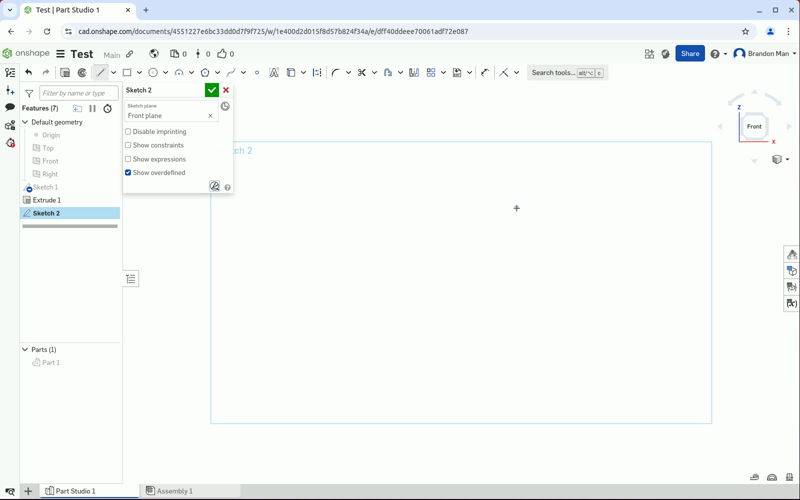
key_down(shift)
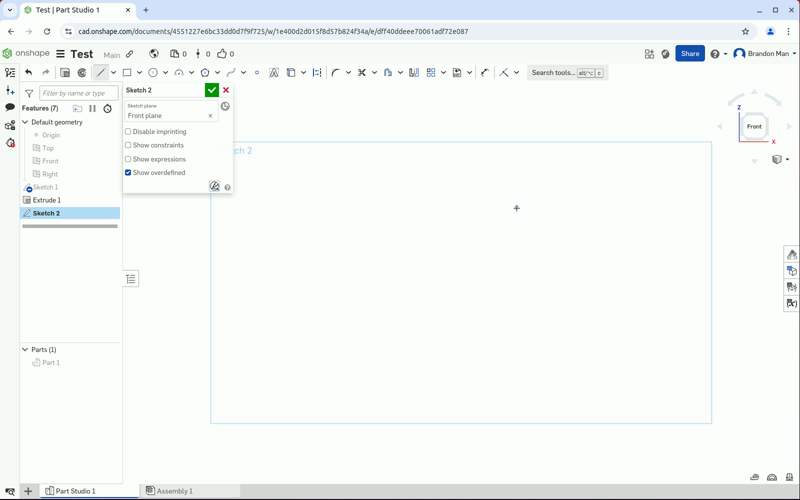
mouse_move(573, 264)
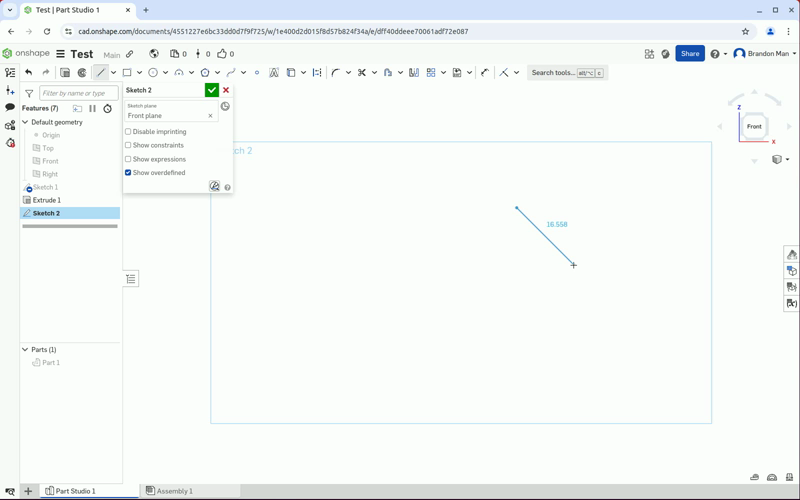
click(573, 264)
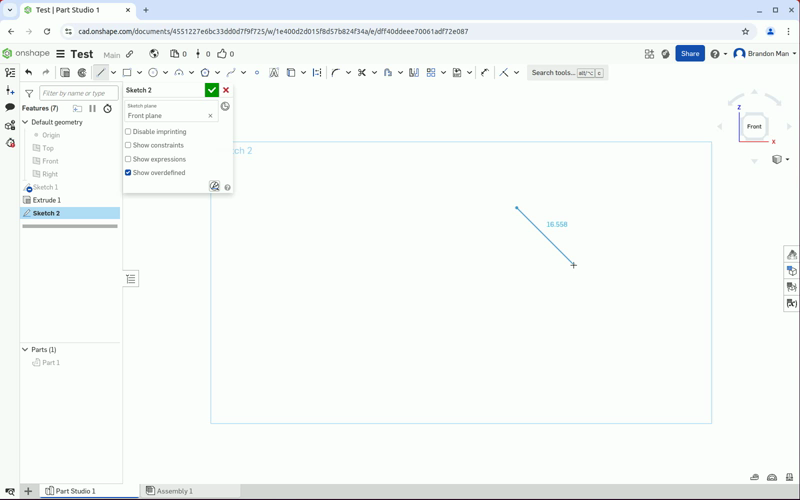
key_up(shift)
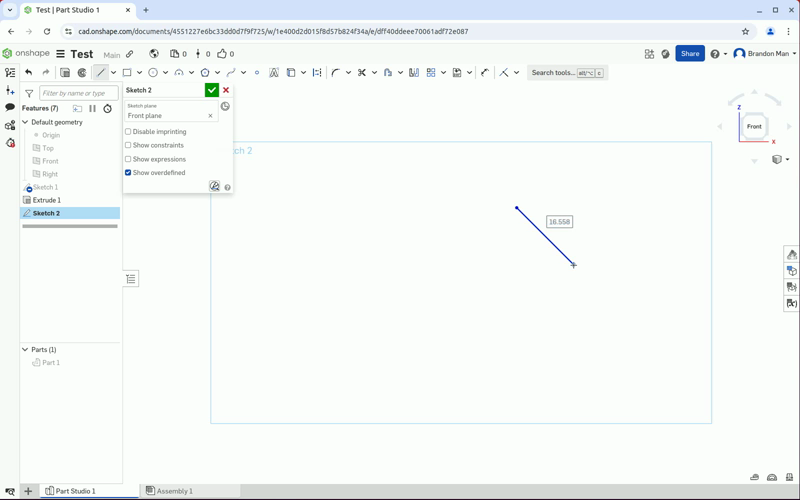
key_down(shift)
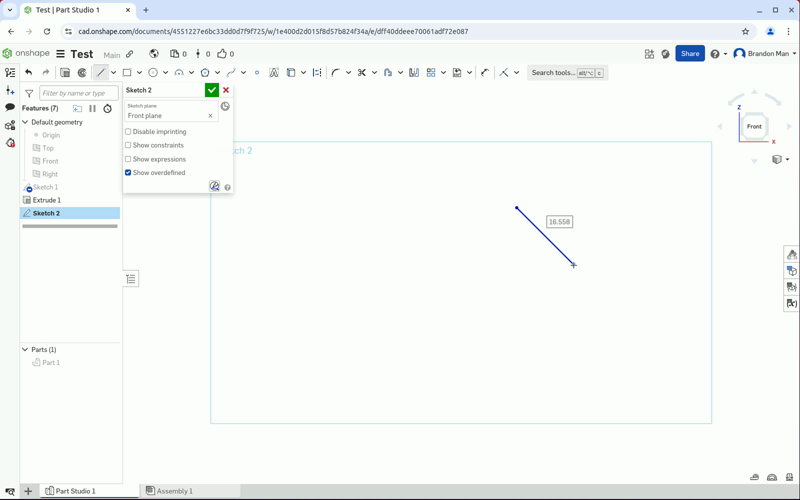
mouse_move(589, 264)
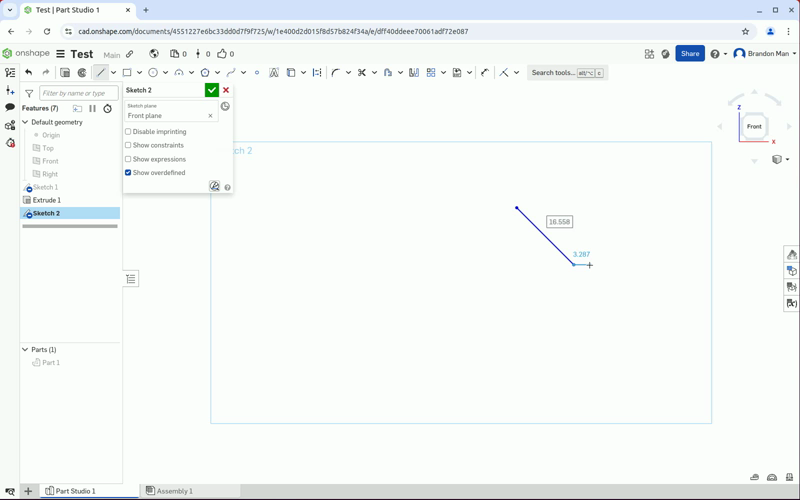
mouse_move(573, 207)
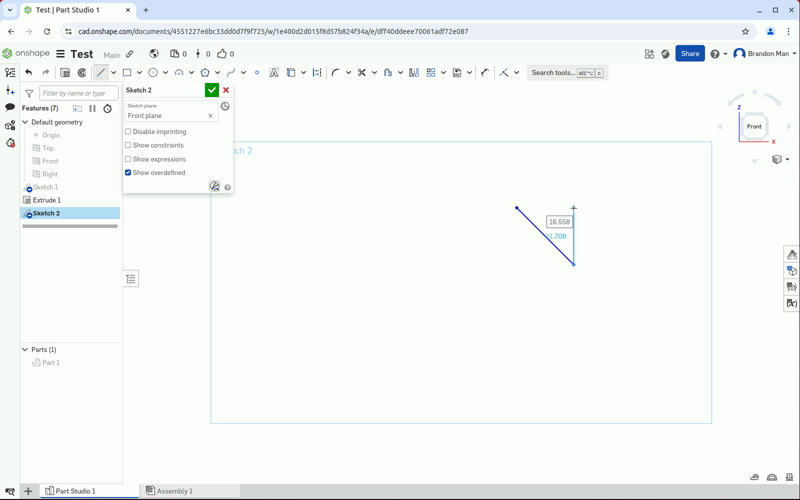
click(573, 207)
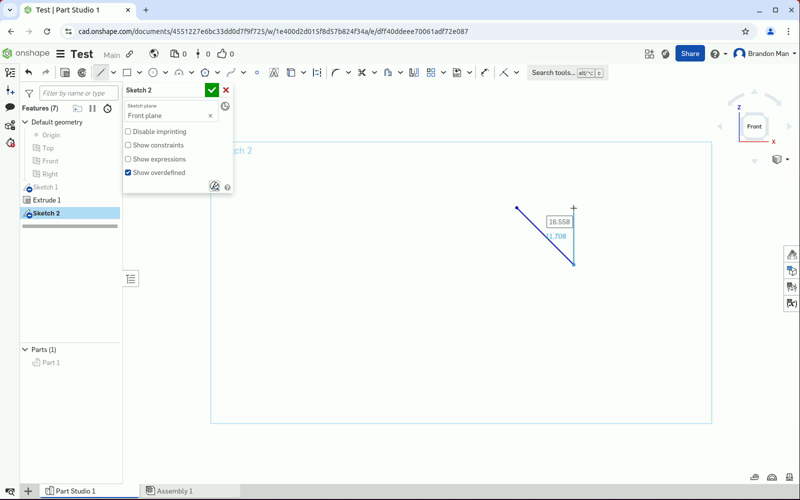
key_up(shift)
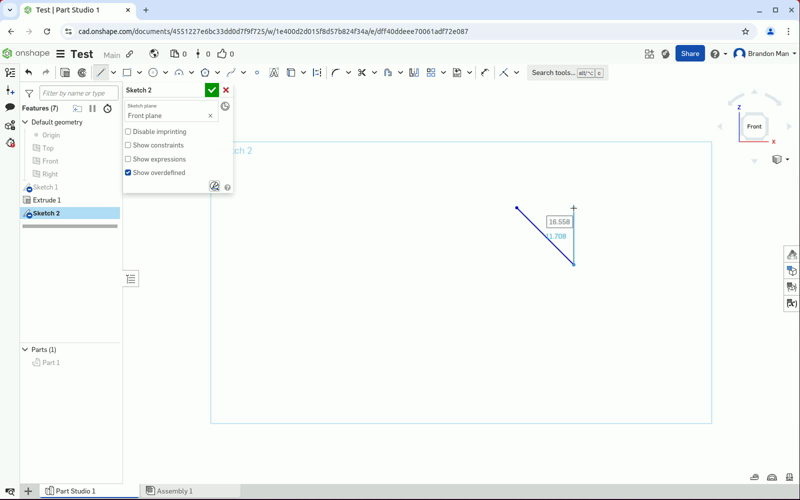
mouse_move(589, 207)
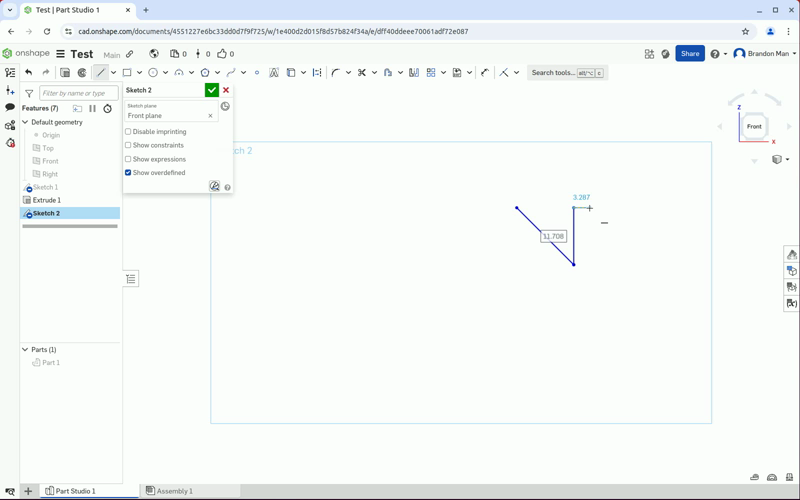
key_down(shift)
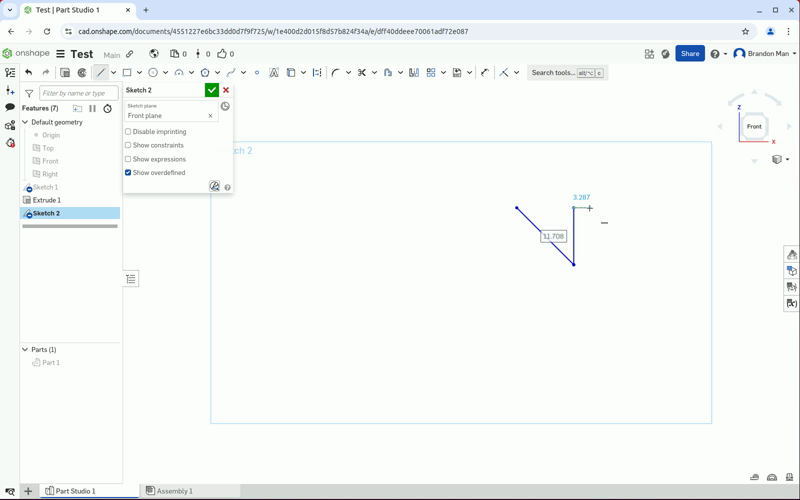
mouse_move(516, 207)
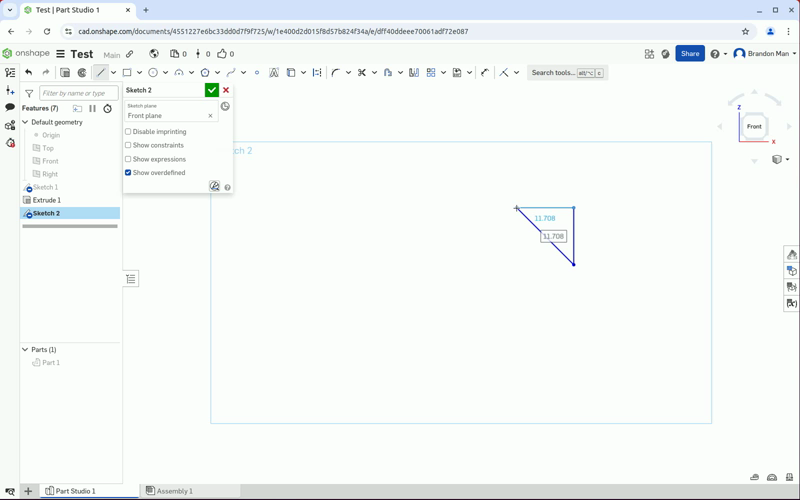
key_up(shift)
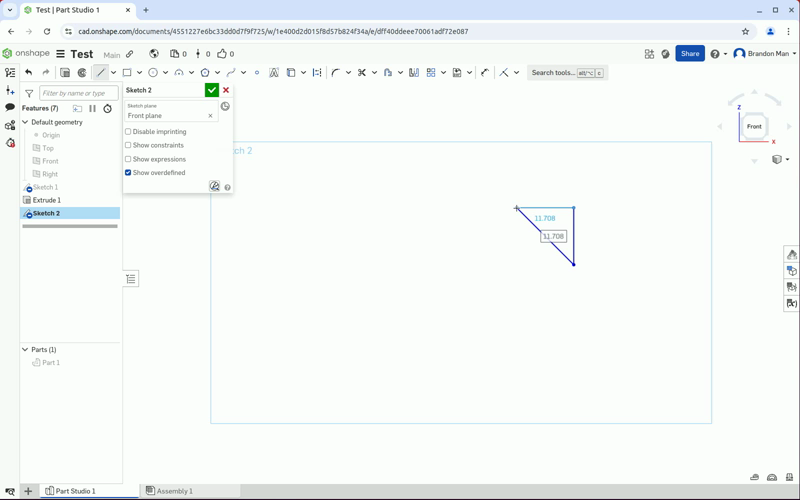
click(516, 207)
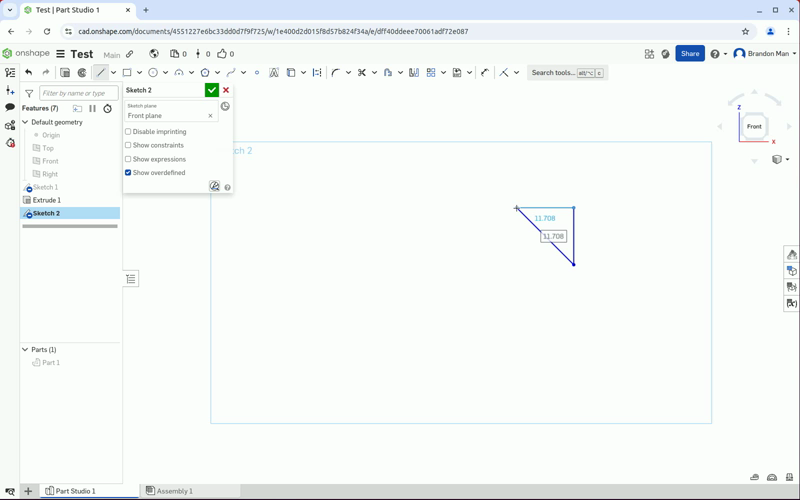
key(esc)
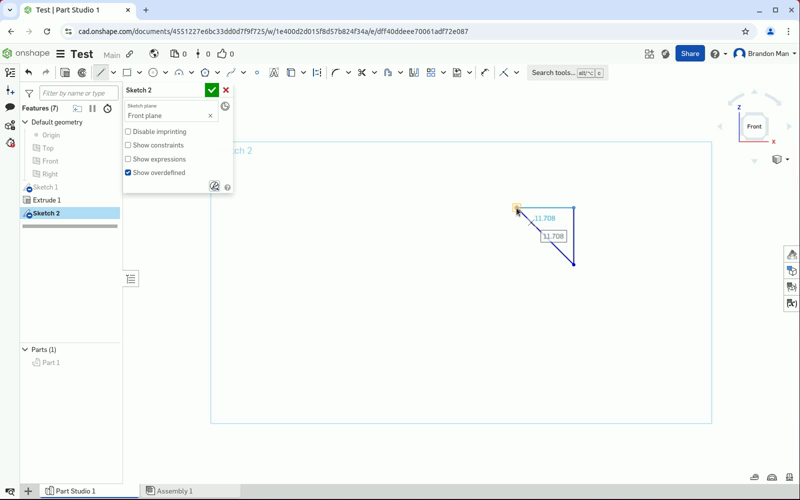
mouse_move(572, 227)
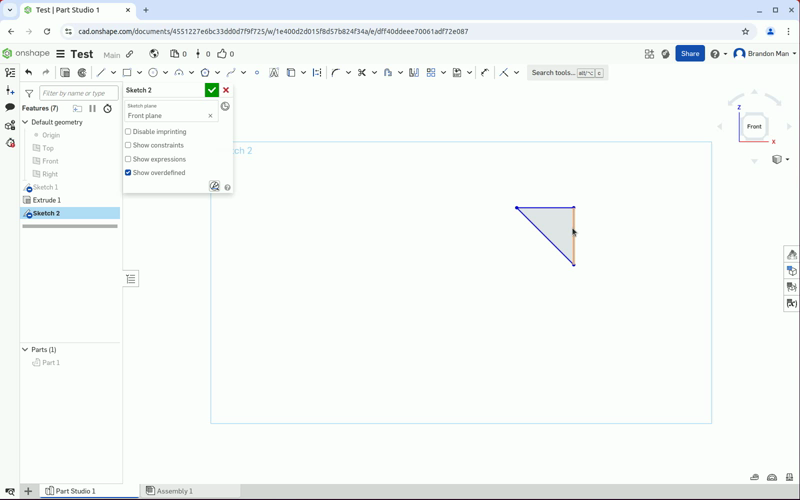
scroll(6)
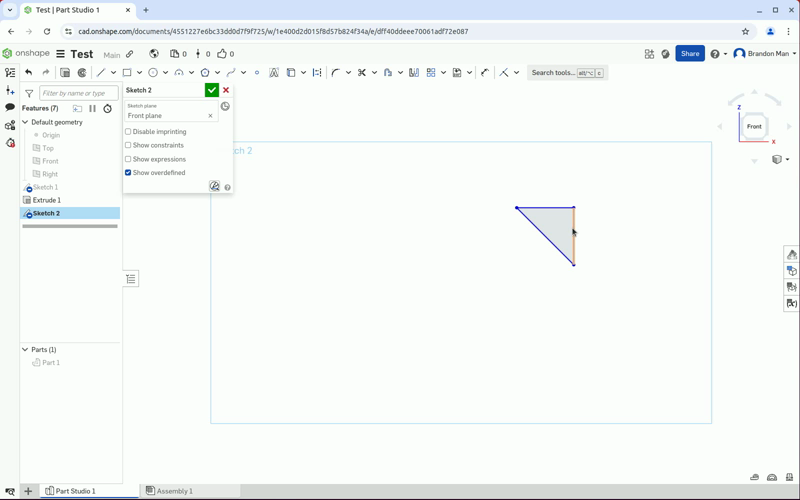
scroll(6)
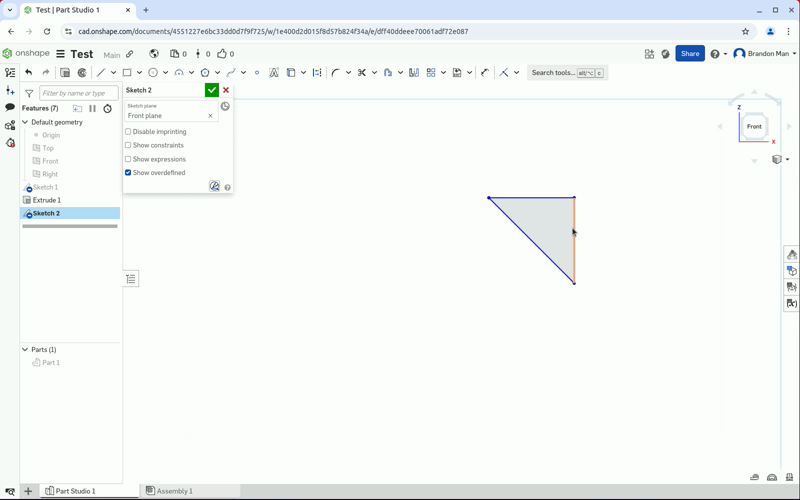
scroll(6)
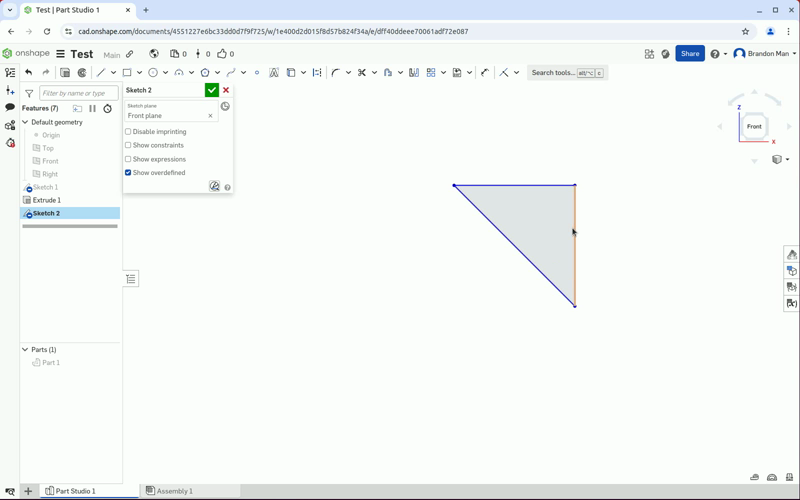
scroll(6)
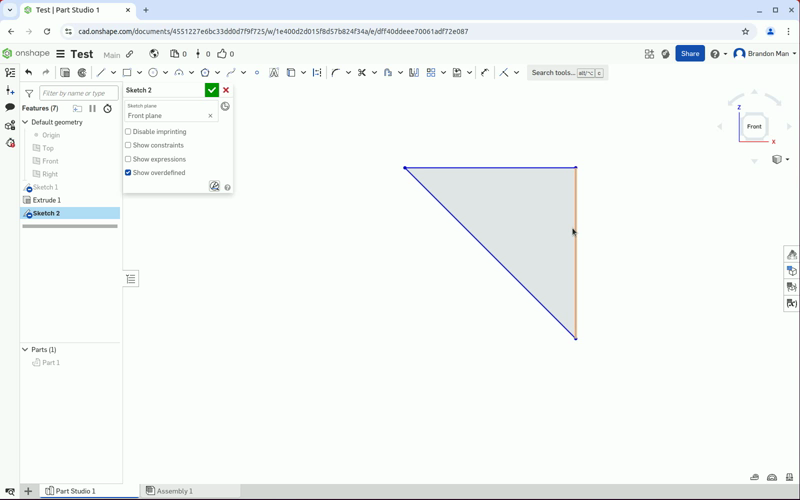
scroll(6)
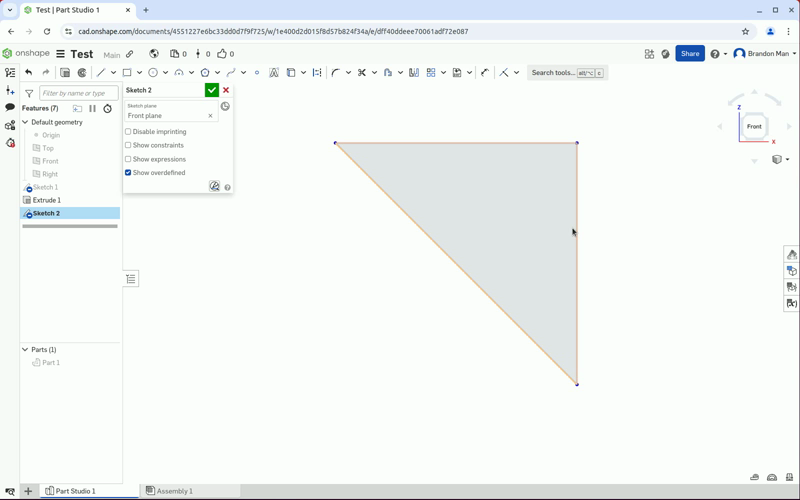
scroll(6)
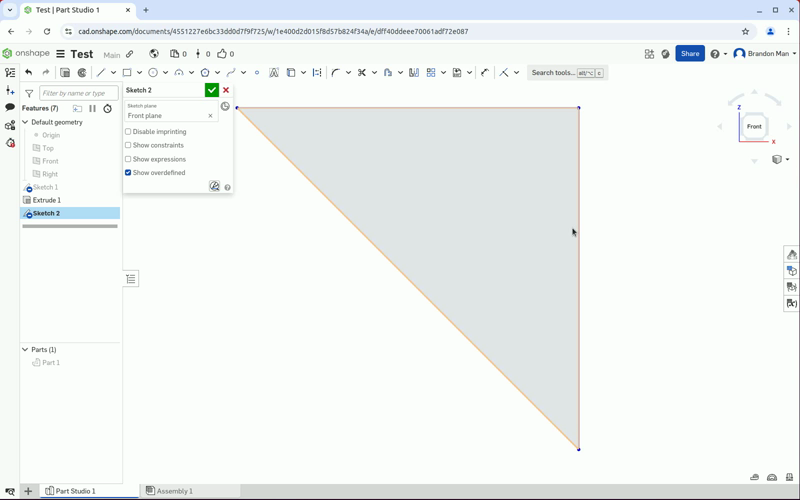
scroll(6)
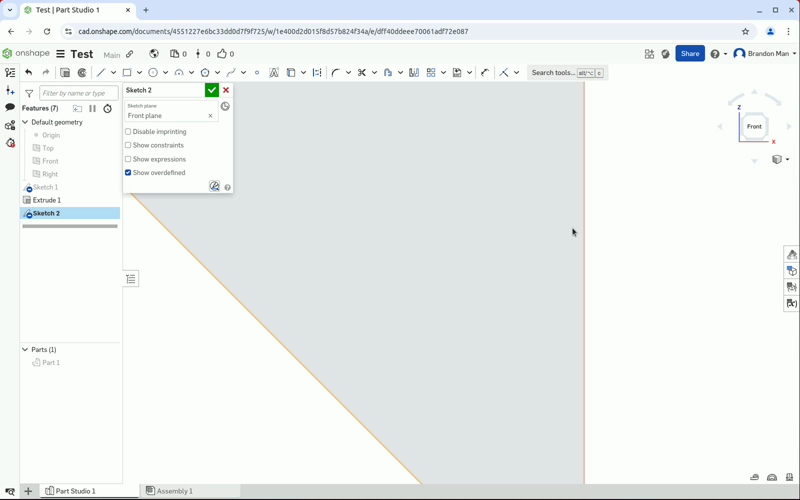
click(572, 227)
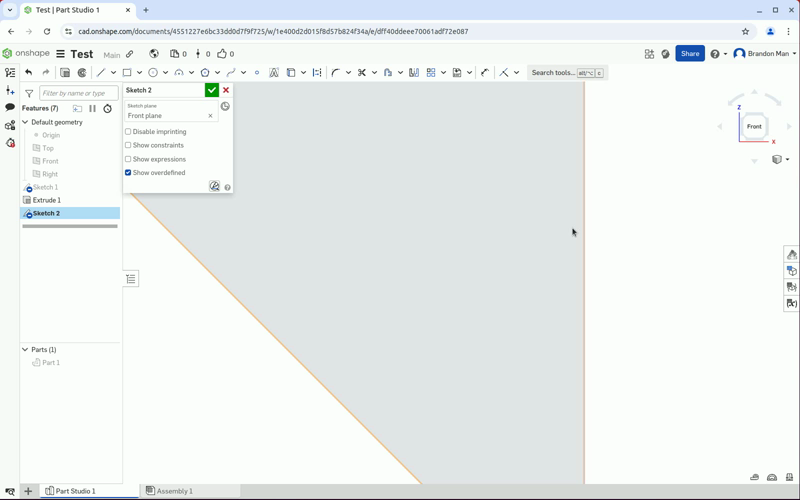
scroll(-6)
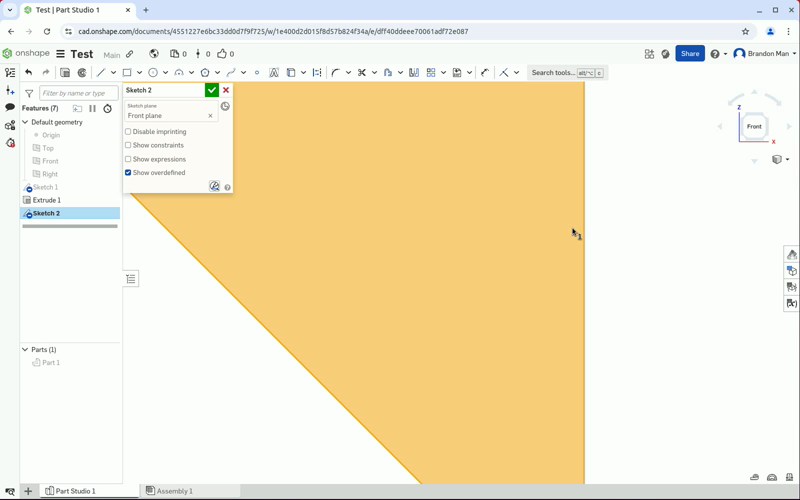
scroll(-6)
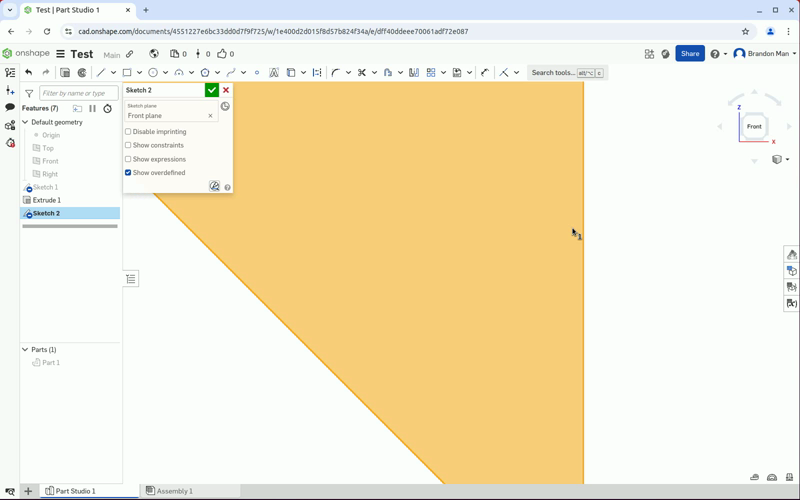
scroll(-6)
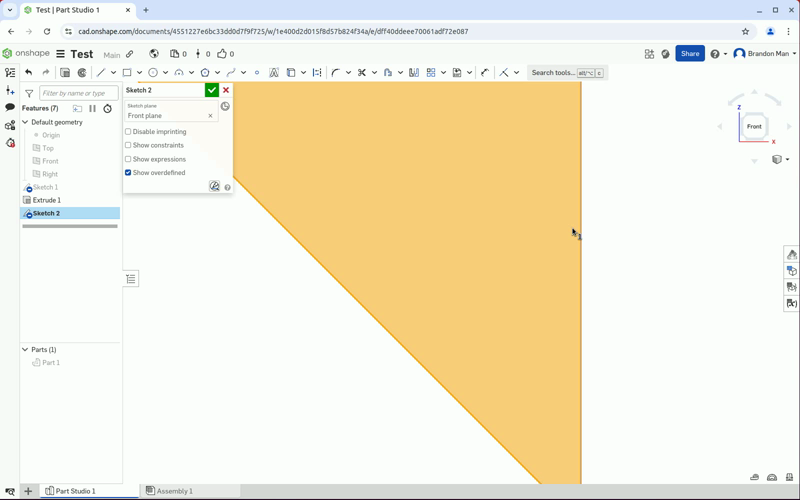
scroll(-6)
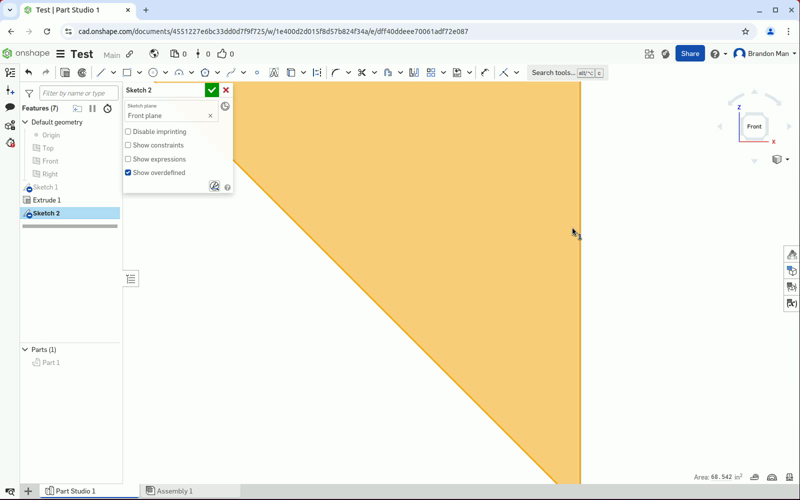
scroll(-6)
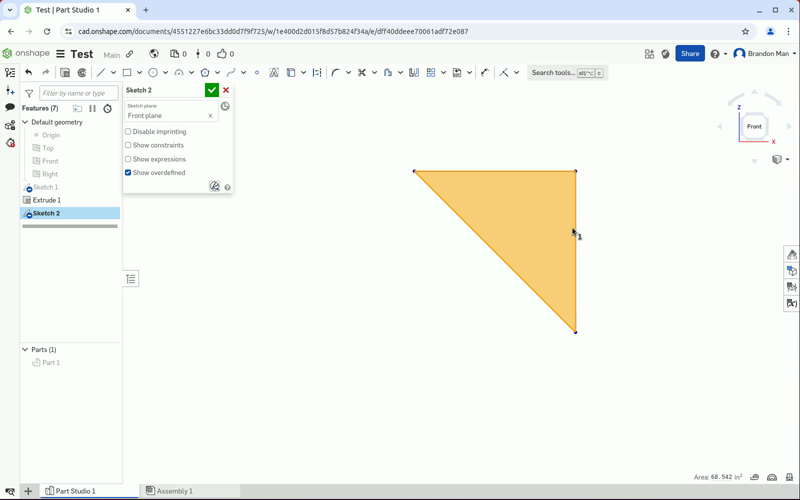
scroll(-6)
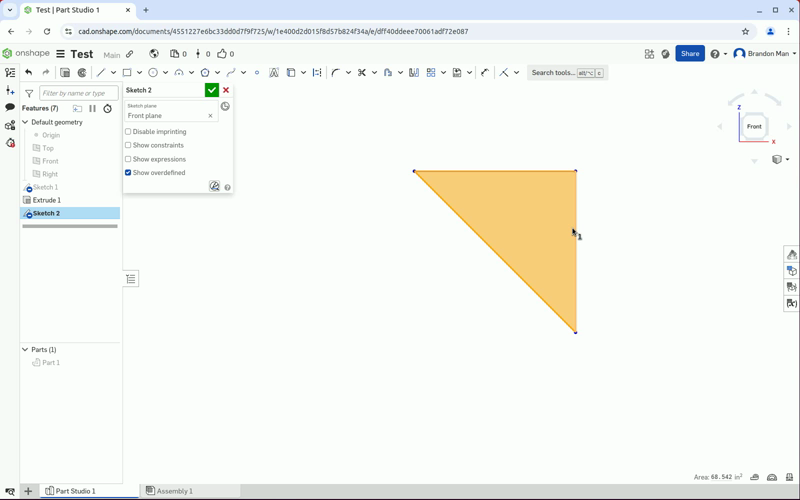
scroll(-6)
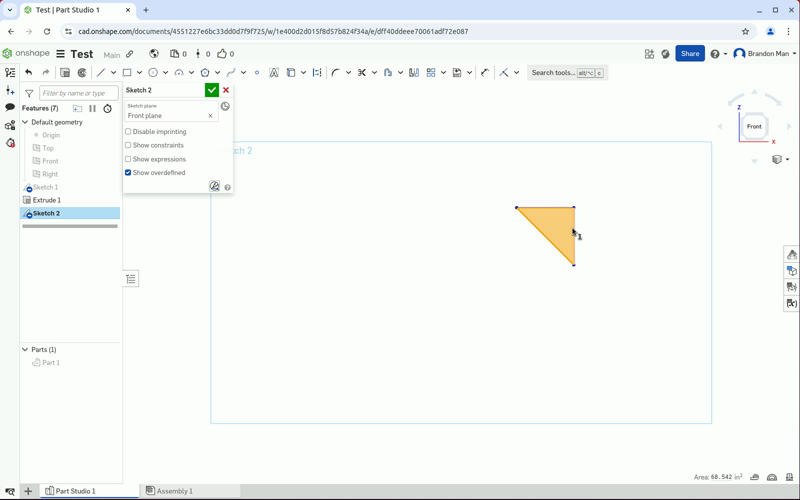
mouse_move(73, 352)
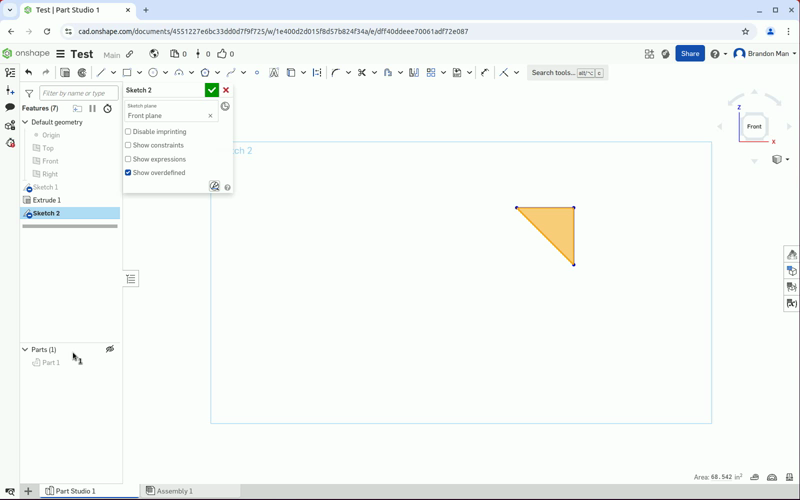
key(shift+y)
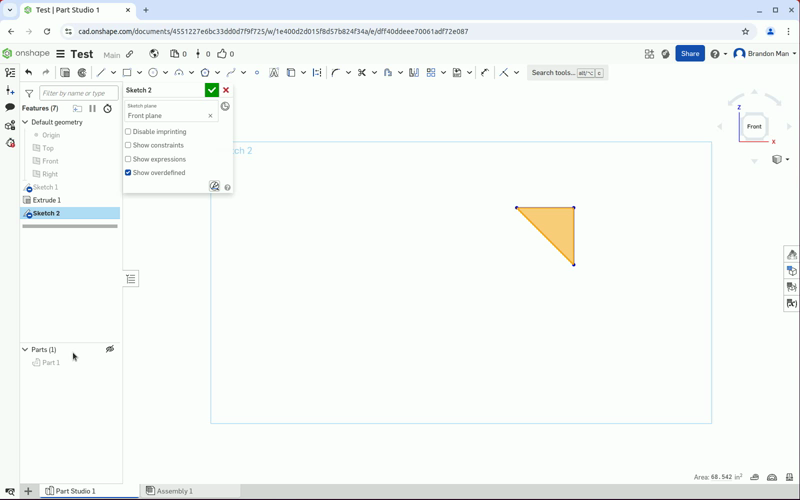
key(shift+e)
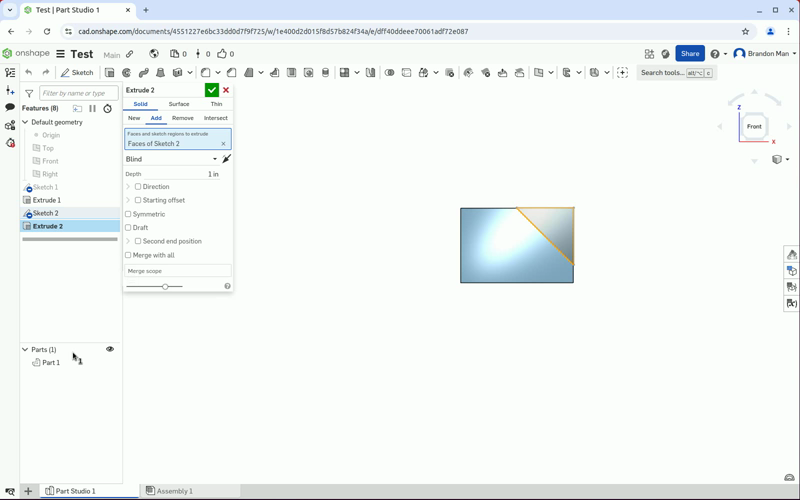
mouse_move(143, 106)
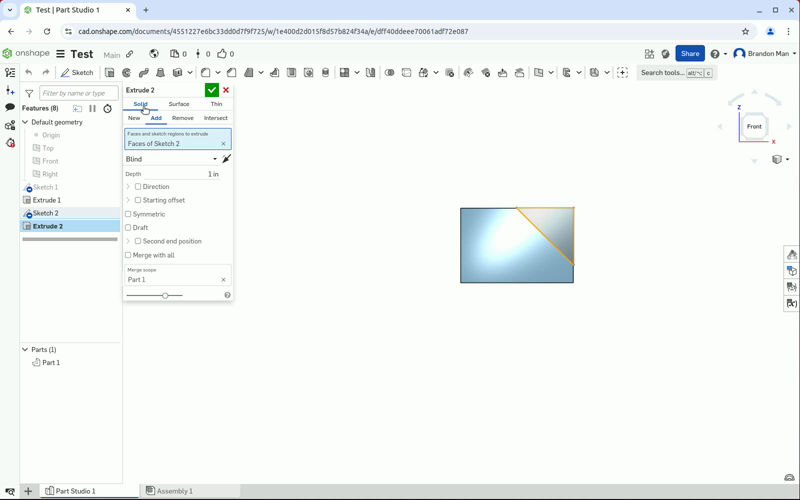
click(143, 106)
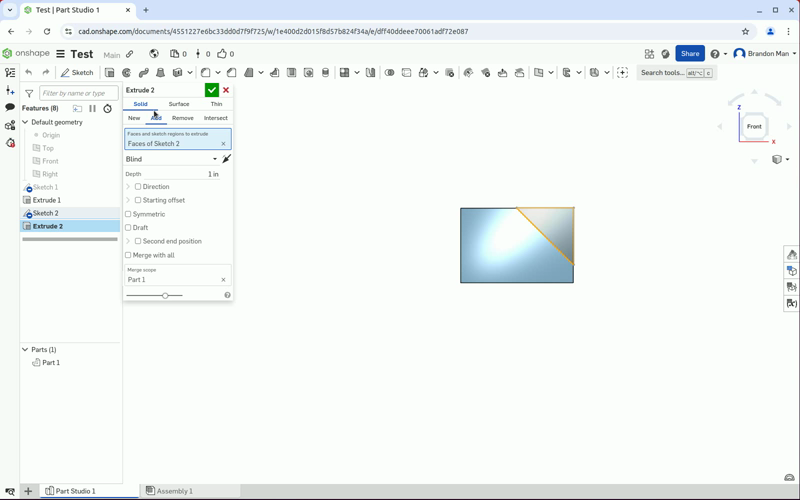
mouse_move(186, 120)
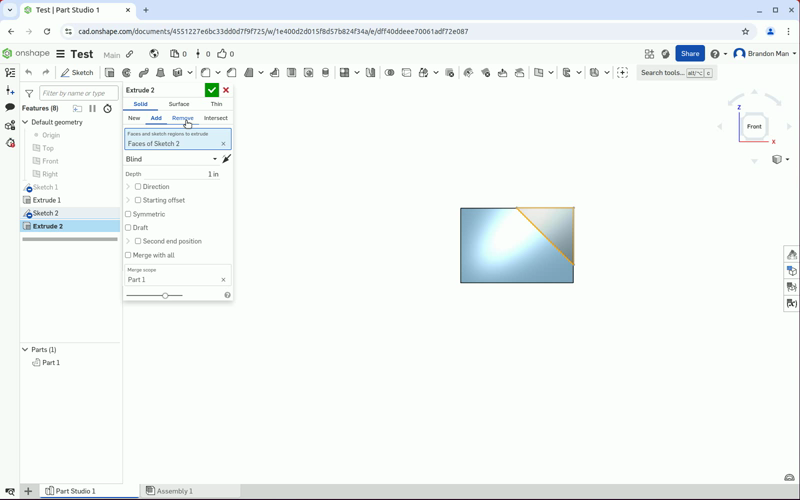
click(186, 120)
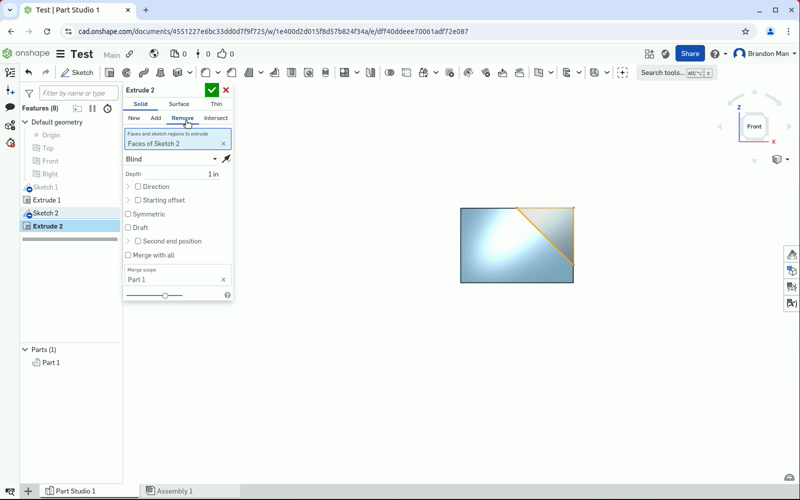
key(tab, 4)
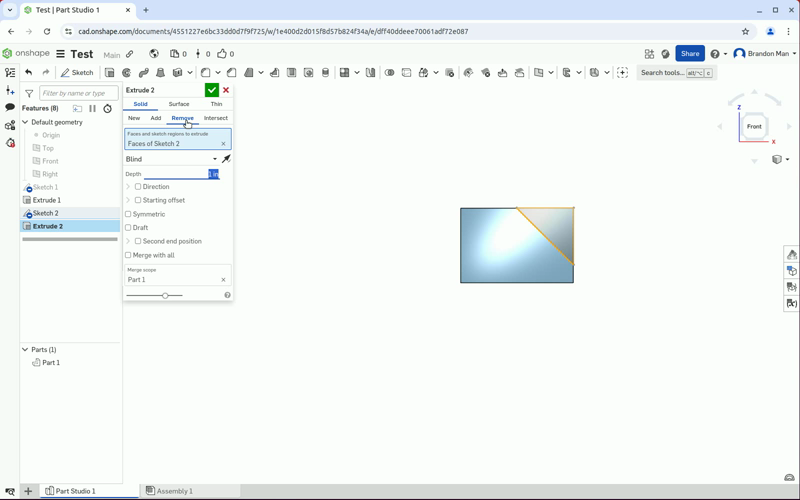
text(-7.702)
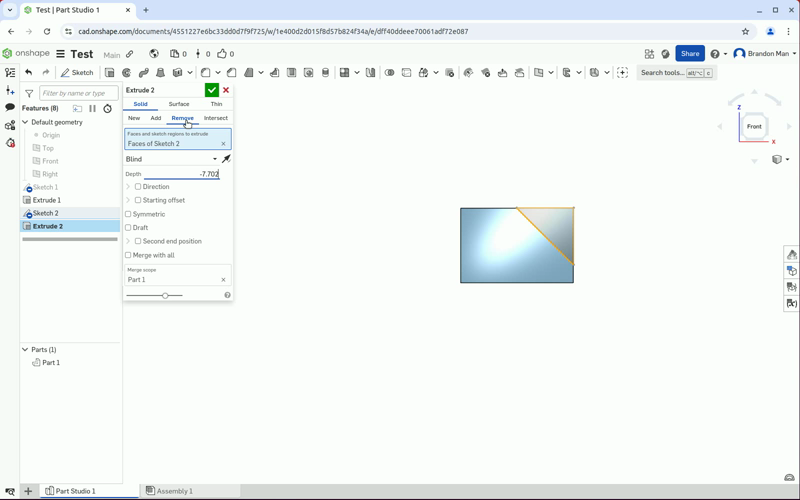
key(tab, 3)
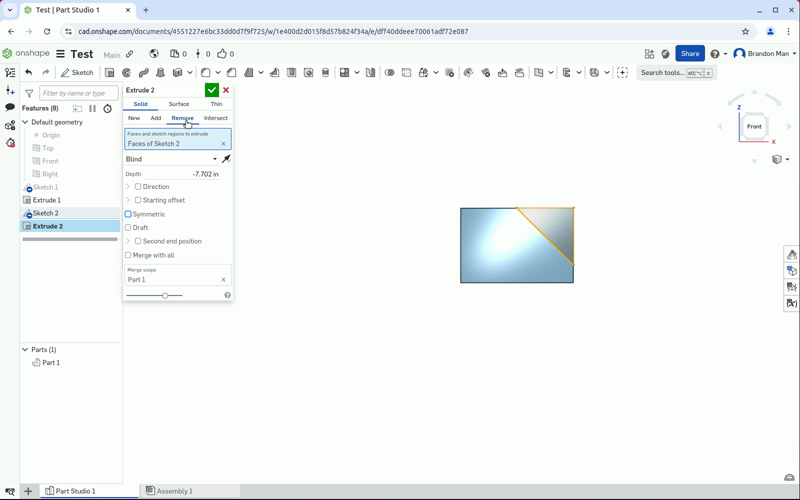
key(space)
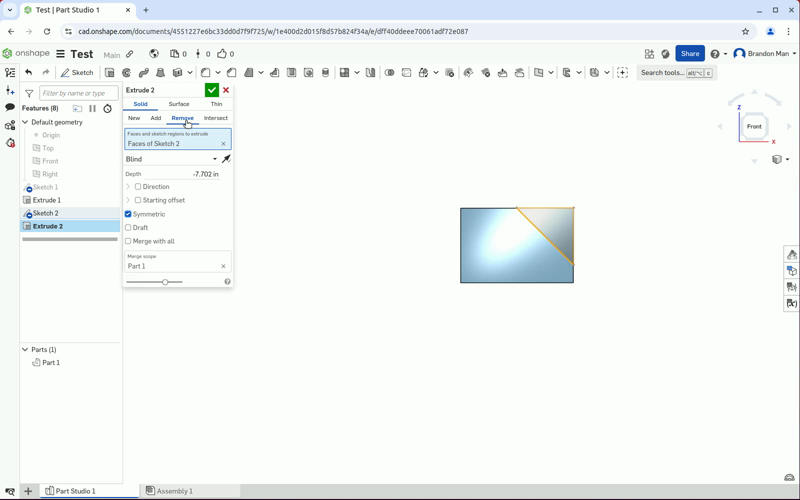
key(tab, 2)
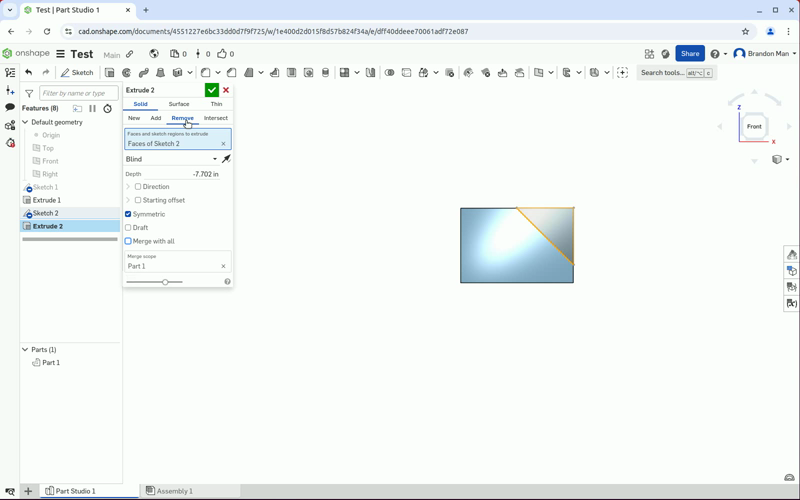
key(space)
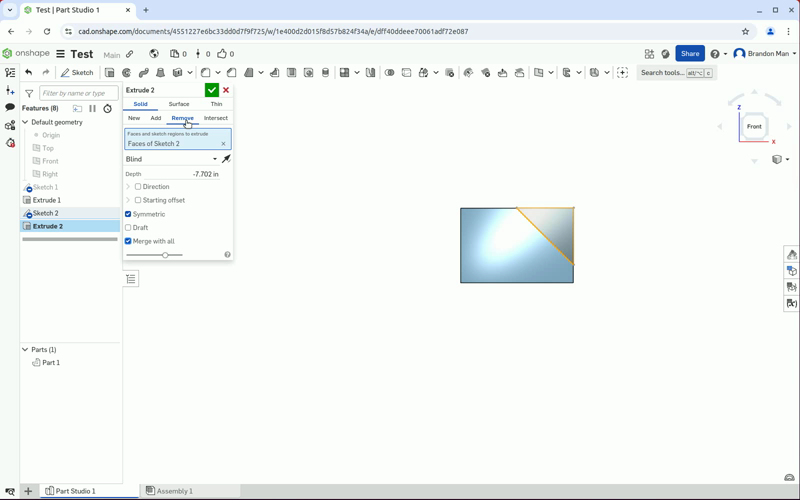
key(enter)
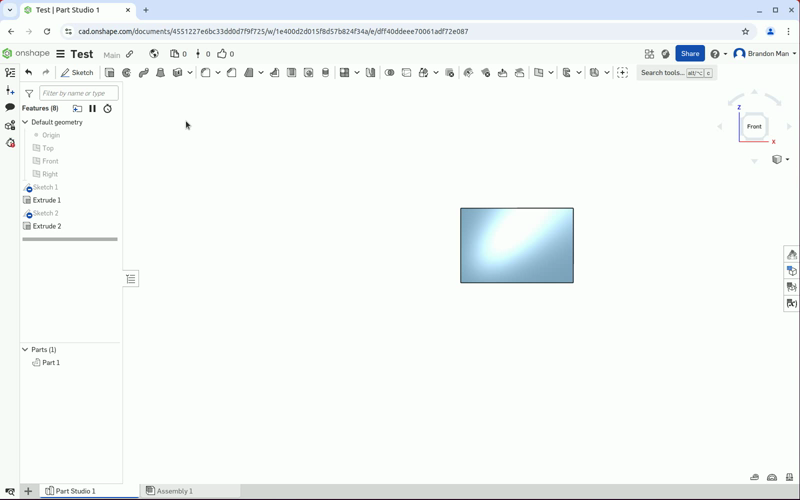
key(shift+h)
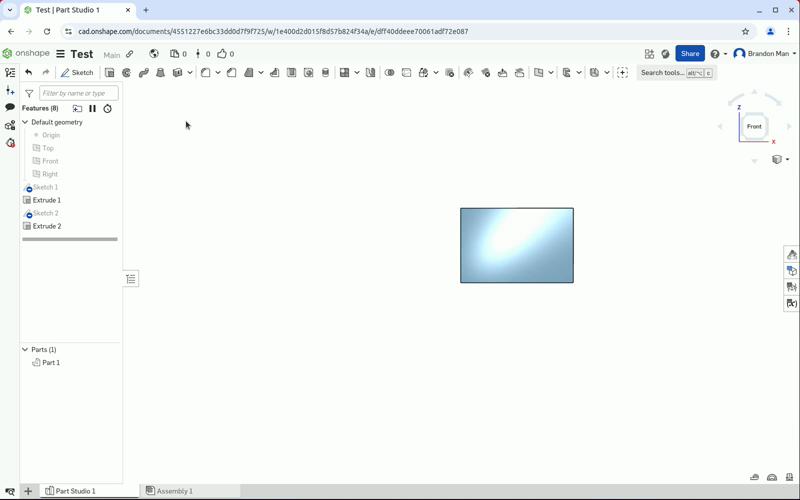
key(shift+h)
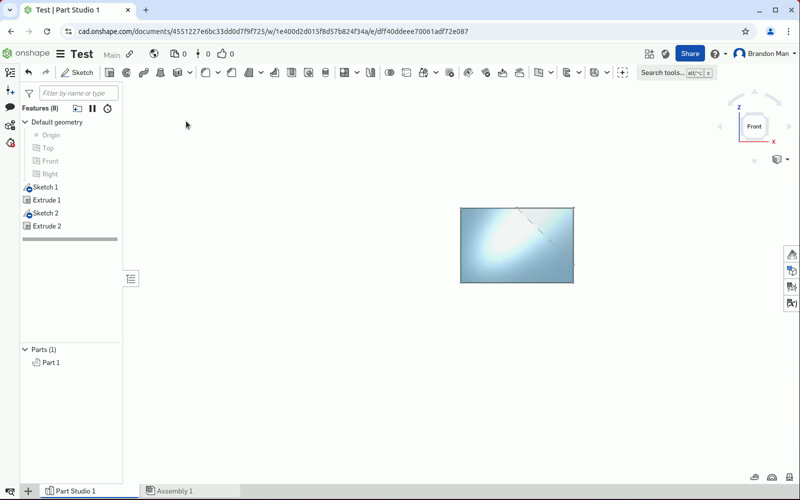
key(shift+7)
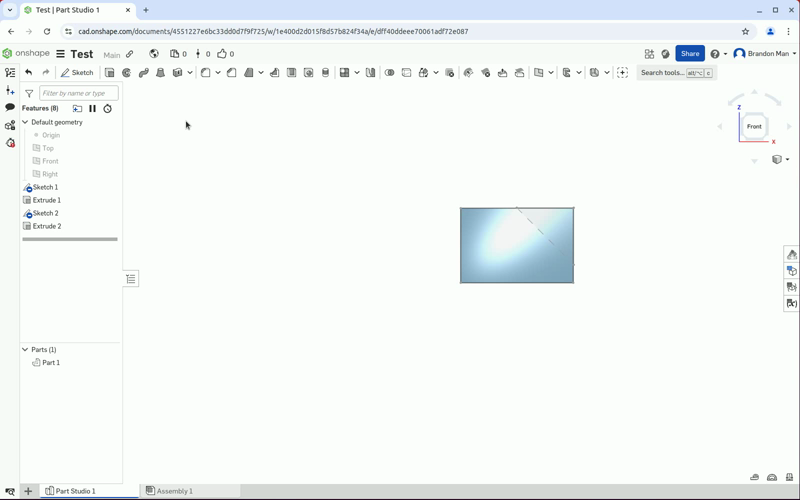
key(left, 2)
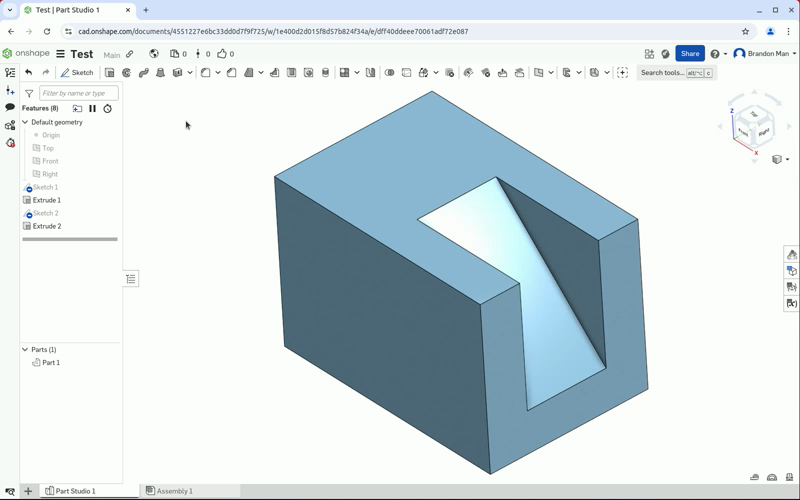
key(down, 2)
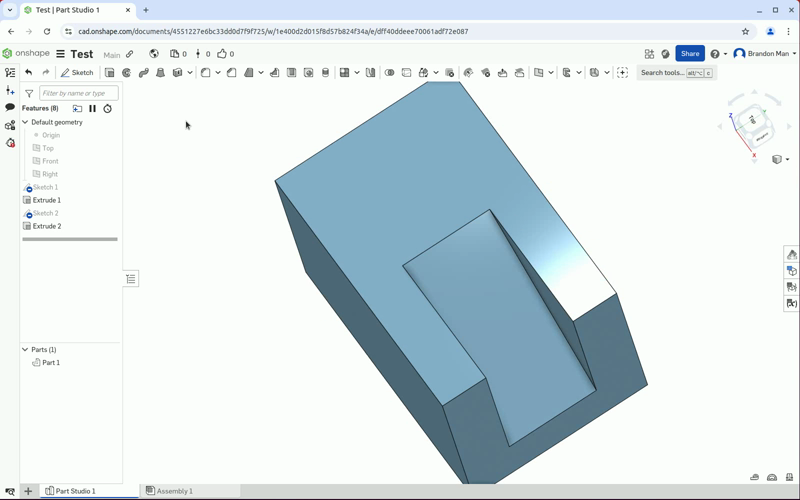
key(up, 2)
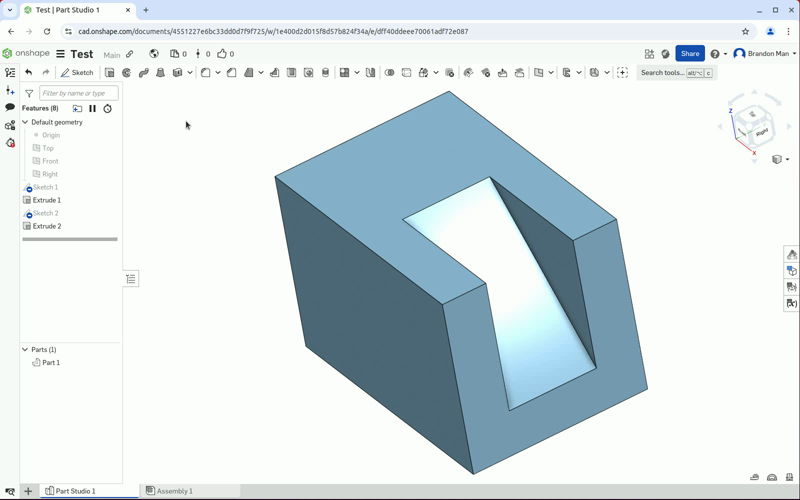
key(right, 2)
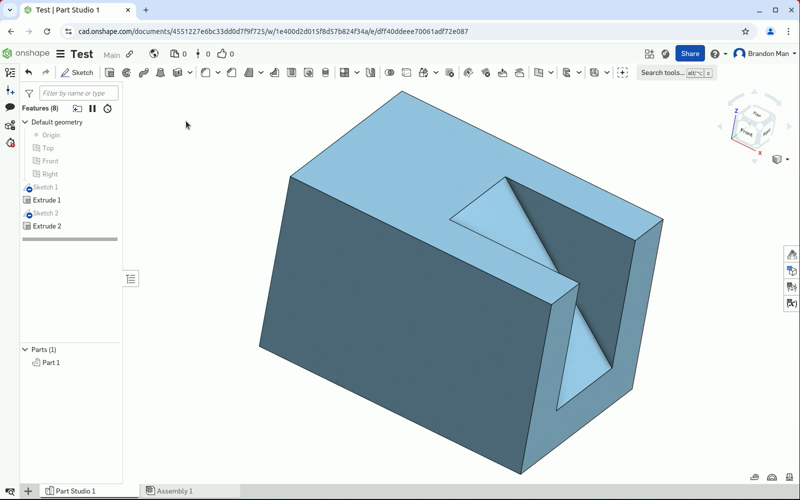
mouse_move(73, 189)
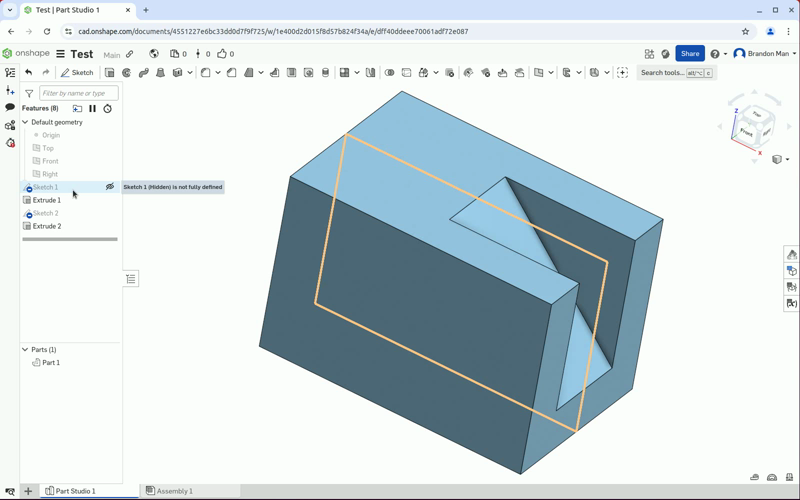
click(73, 189)